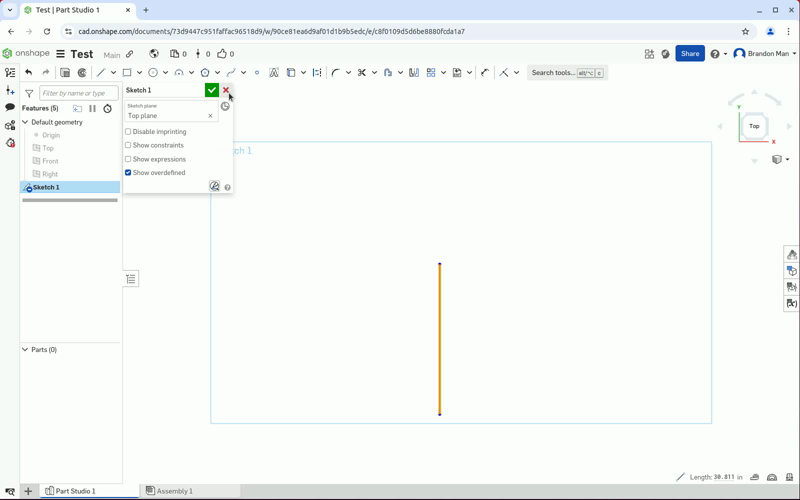
key(shift+h)
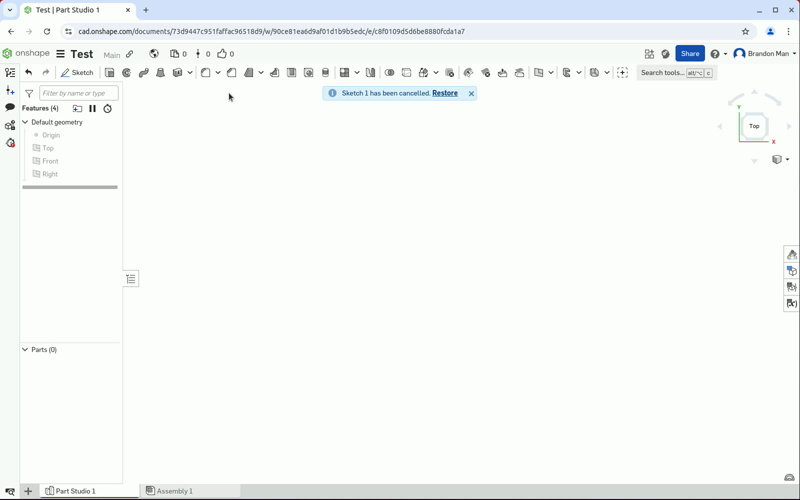
mouse_move(73, 352)
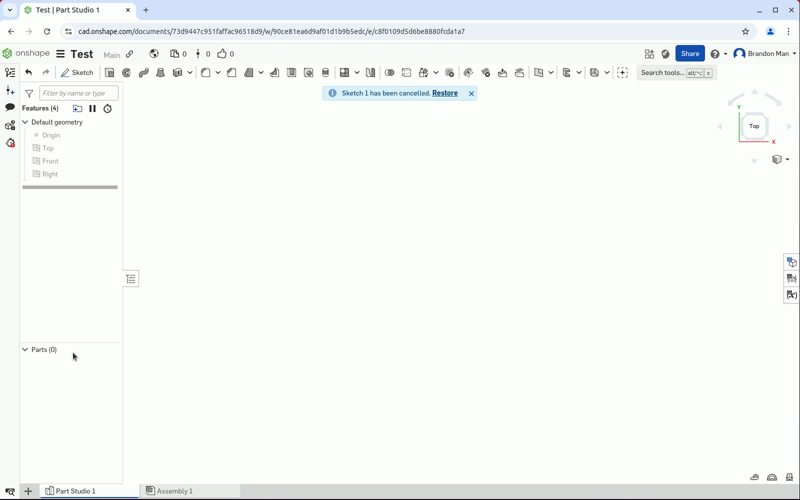
key(y)
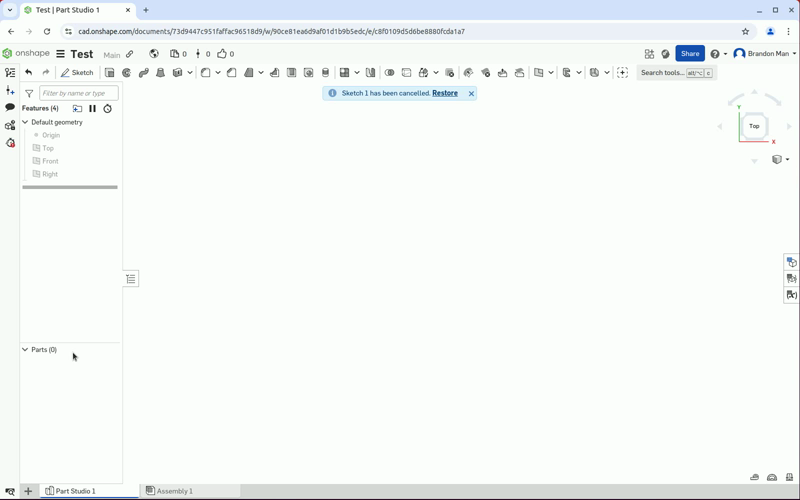
key(shift+p)
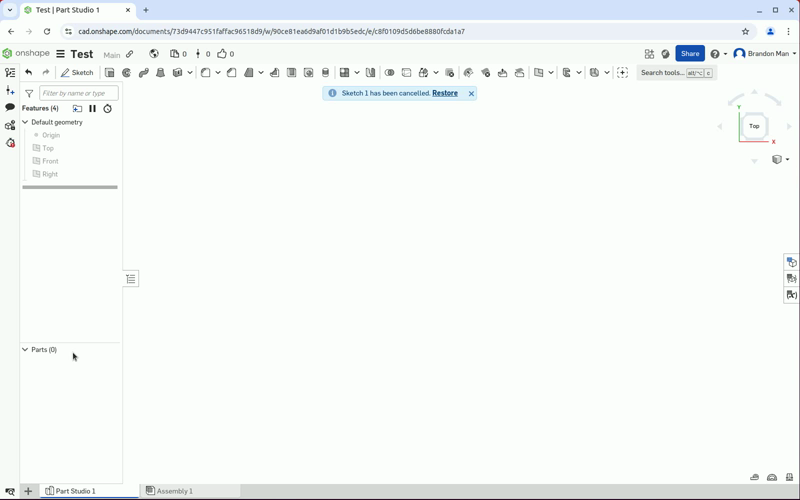
key(space)
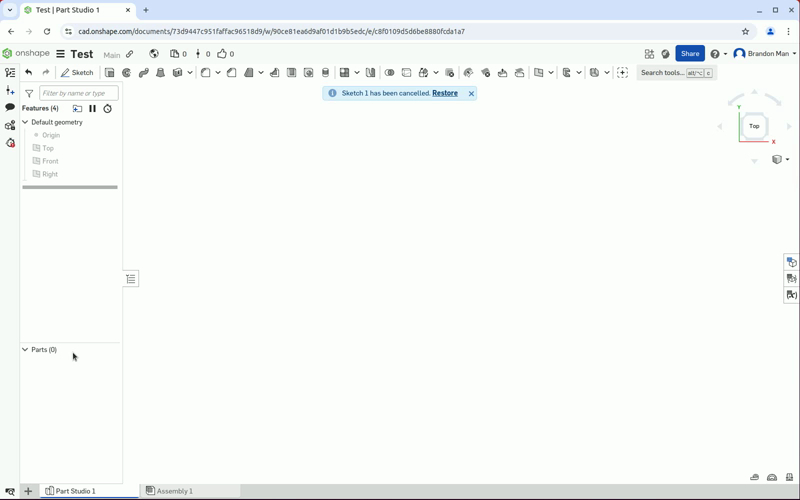
key_down(shift)
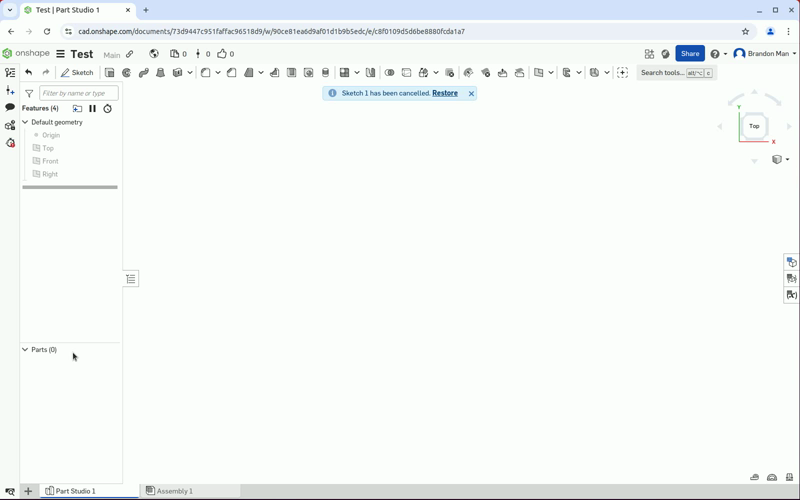
key(up)
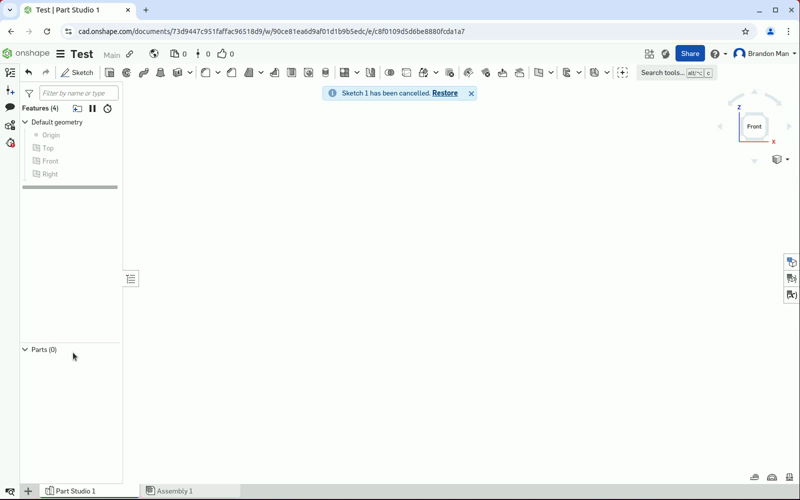
key_up(shift)
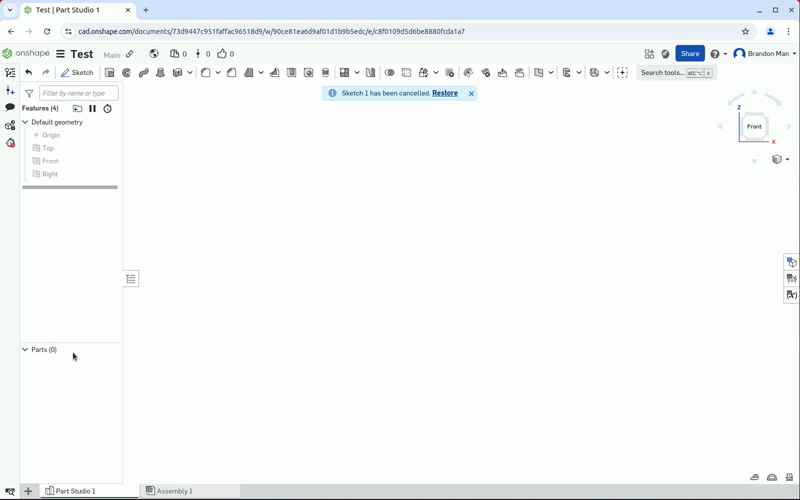
mouse_move(73, 352)
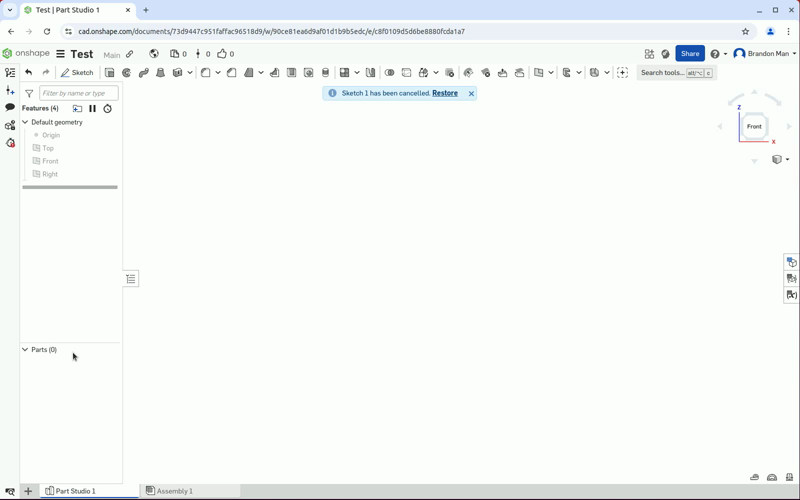
key(shift+y)
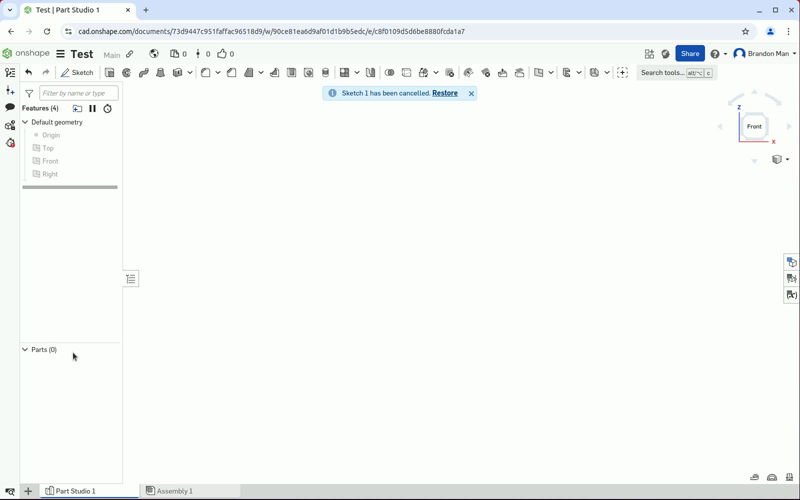
key(shift+s)
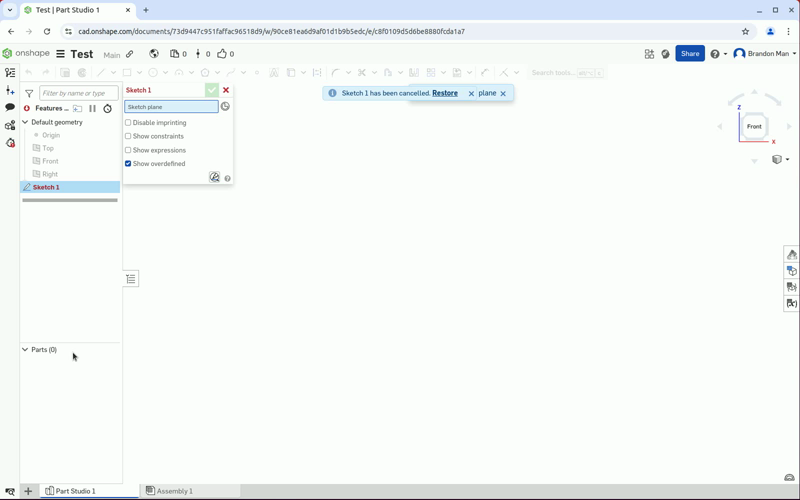
mouse_move(73, 163)
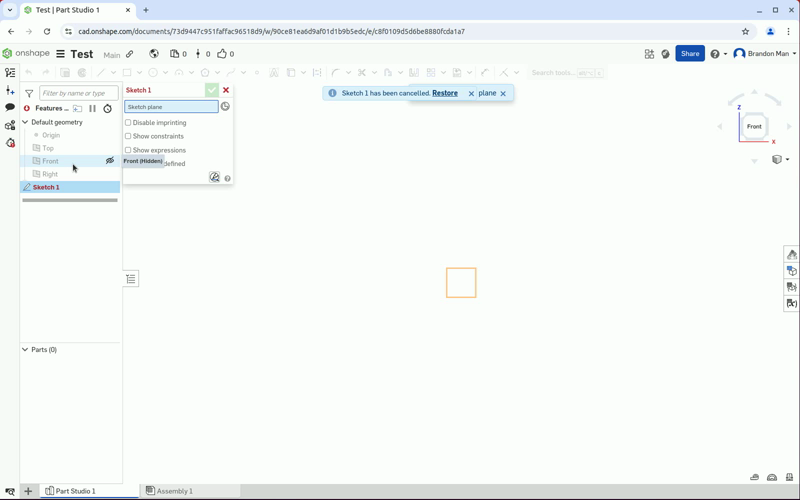
click(73, 163)
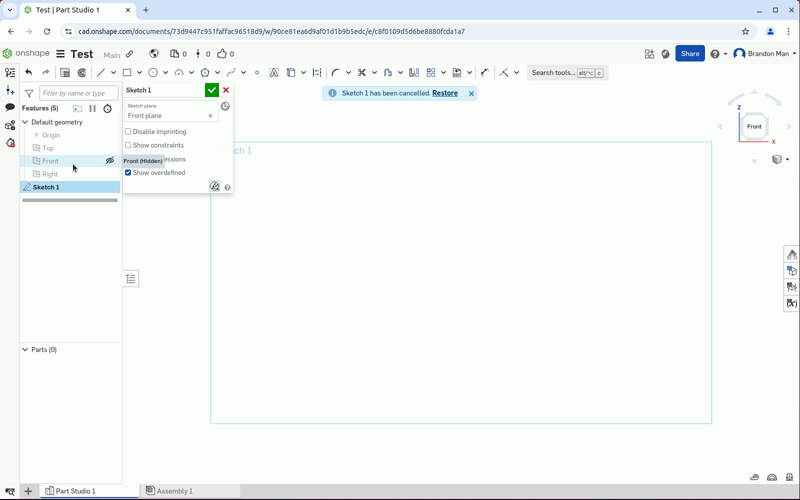
mouse_move(73, 352)
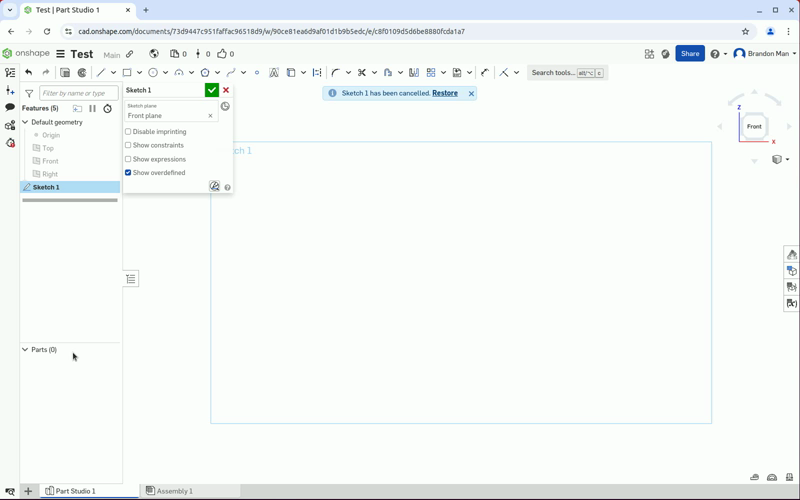
key(y)
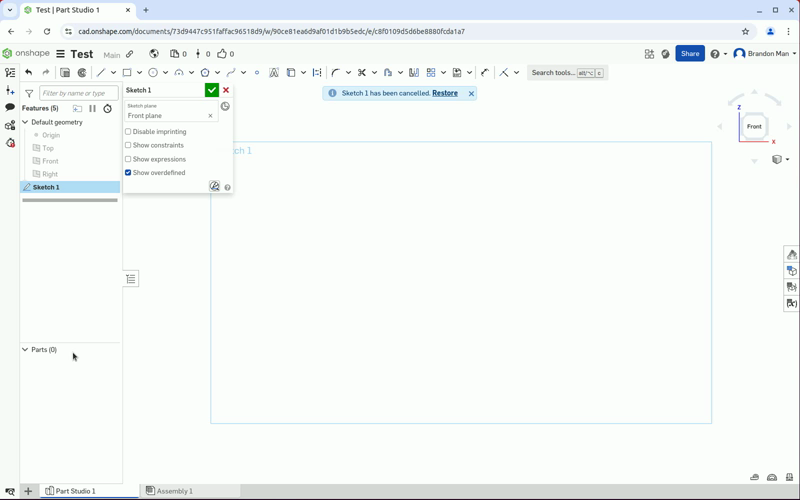
key(c)
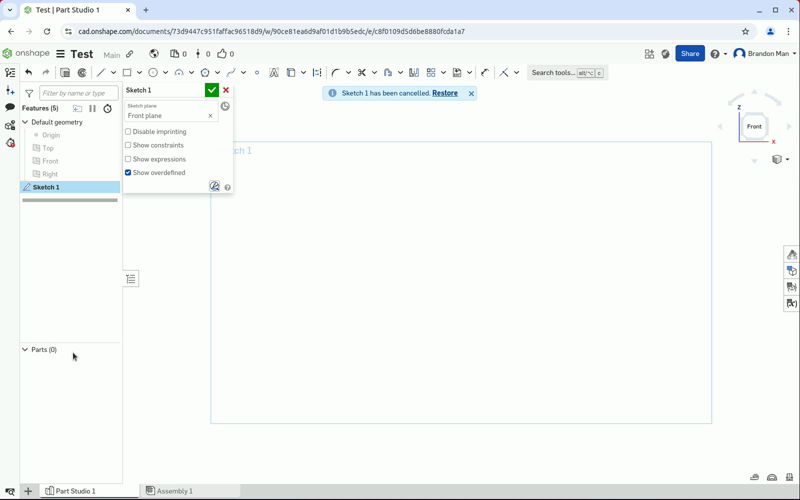
key_down(shift)
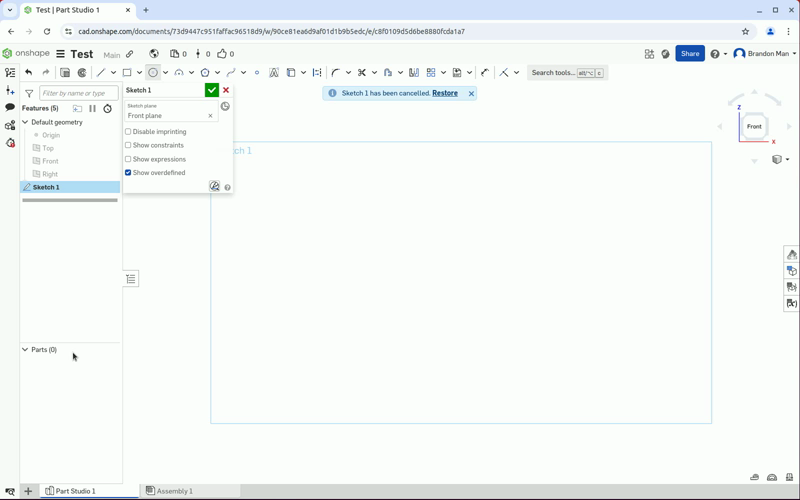
mouse_move(446, 273)
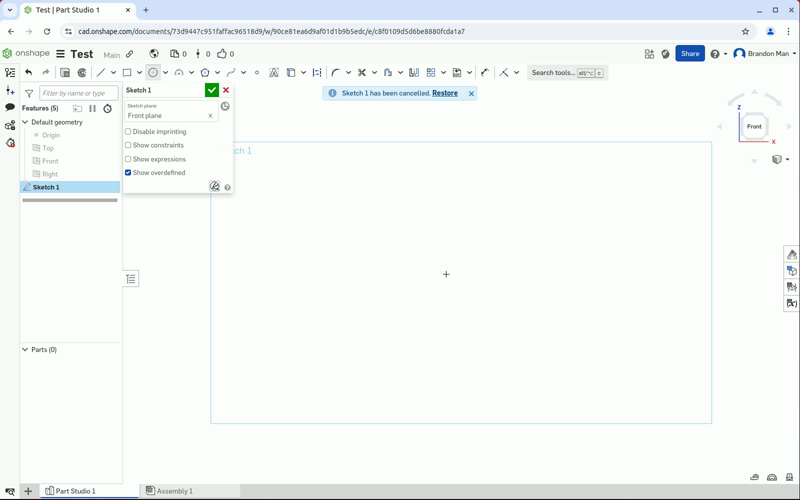
click(446, 273)
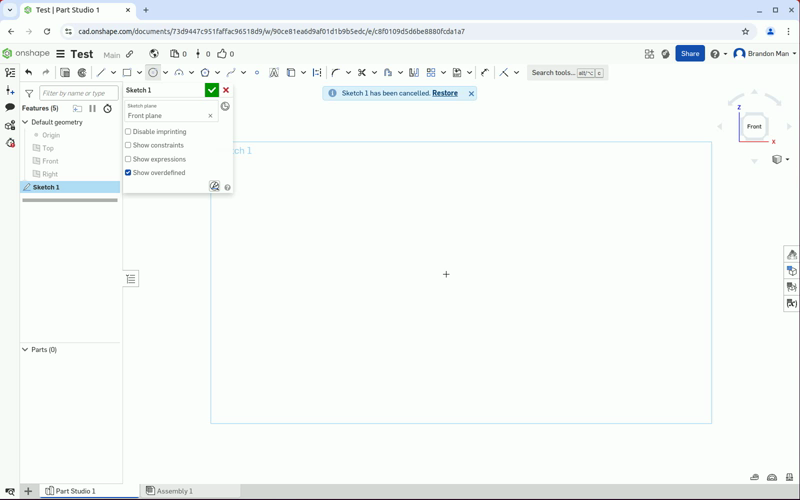
key_up(shift)
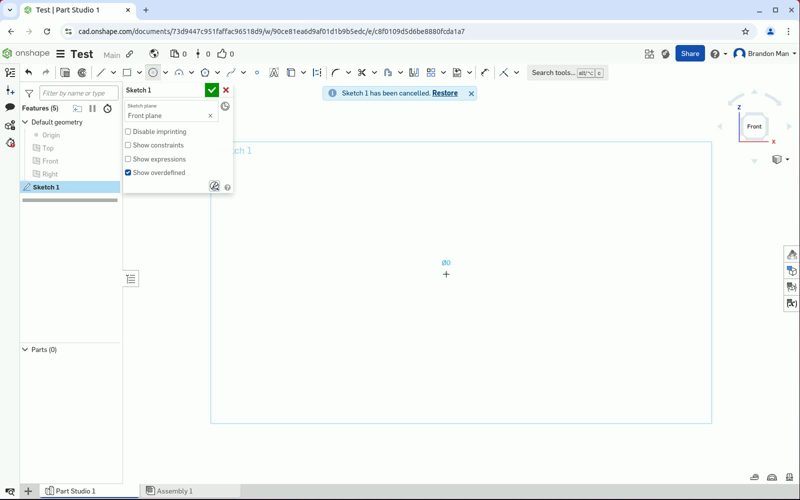
mouse_move(540, 273)
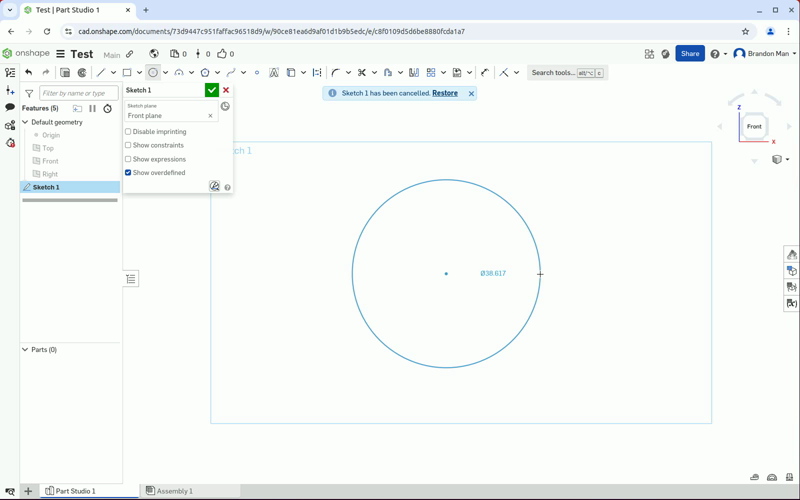
click(540, 273)
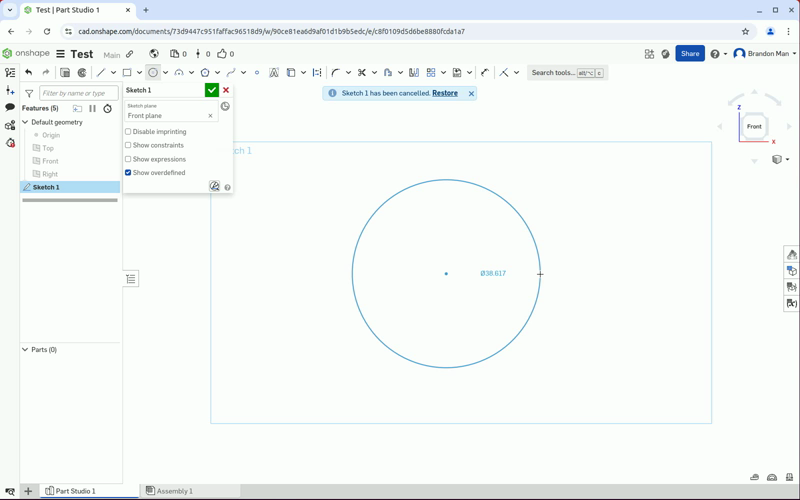
key(esc)
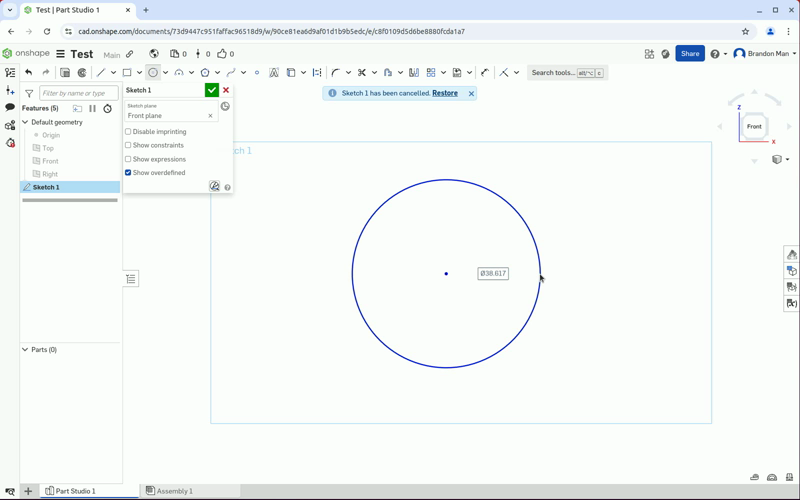
key(c)
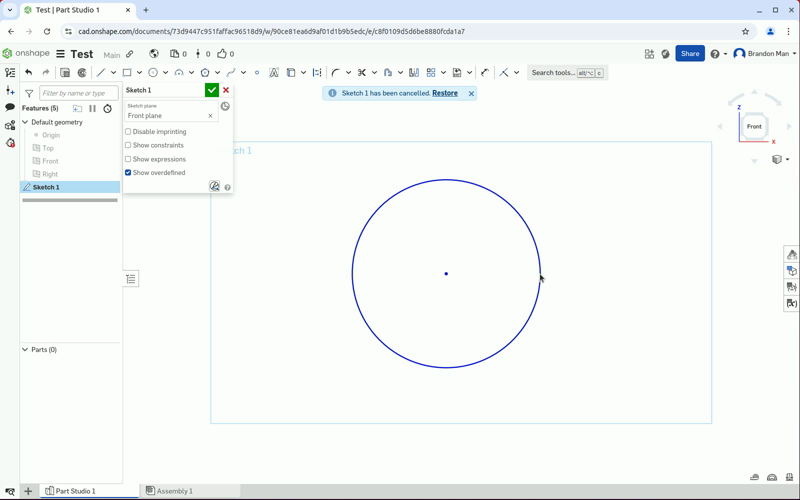
key_down(shift)
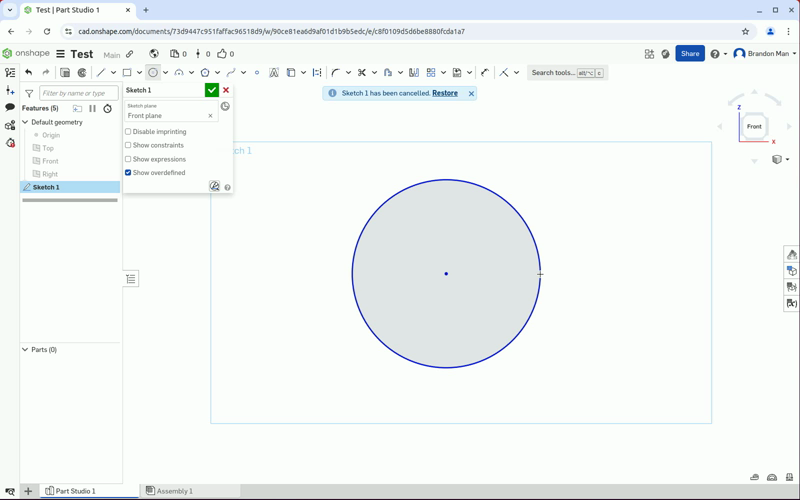
mouse_move(446, 273)
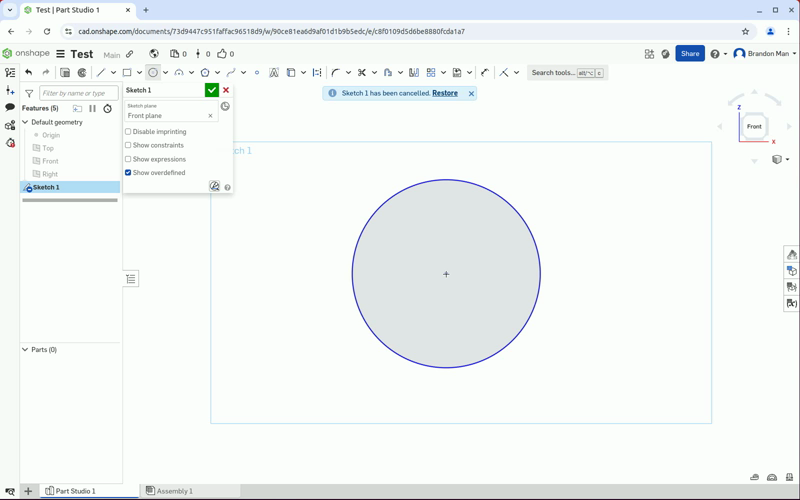
click(446, 273)
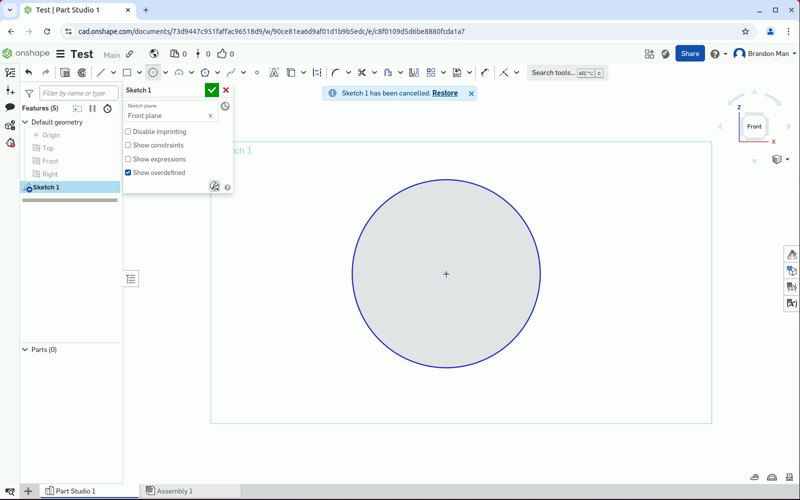
key_up(shift)
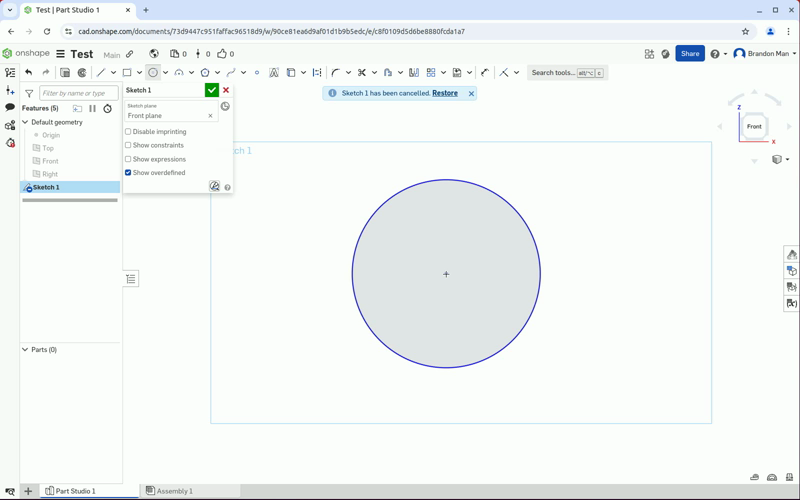
mouse_move(461, 273)
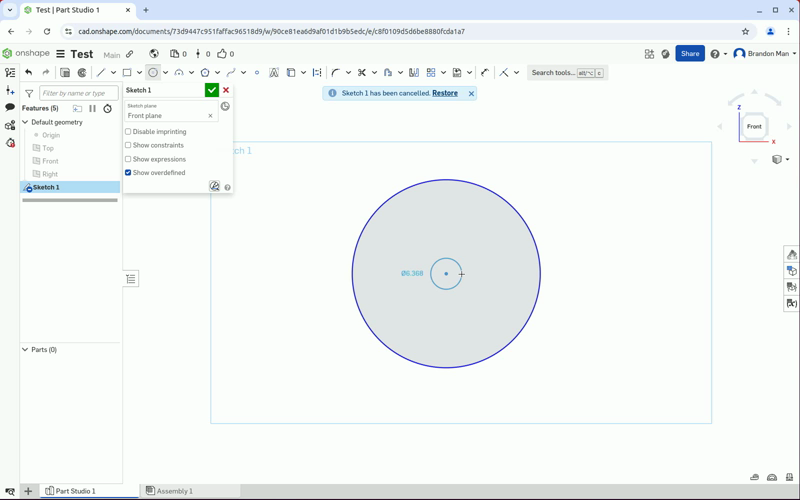
click(461, 273)
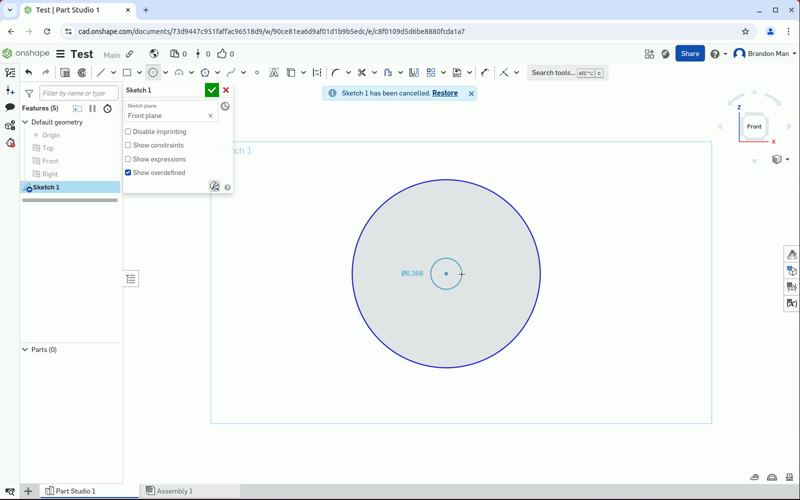
key(esc)
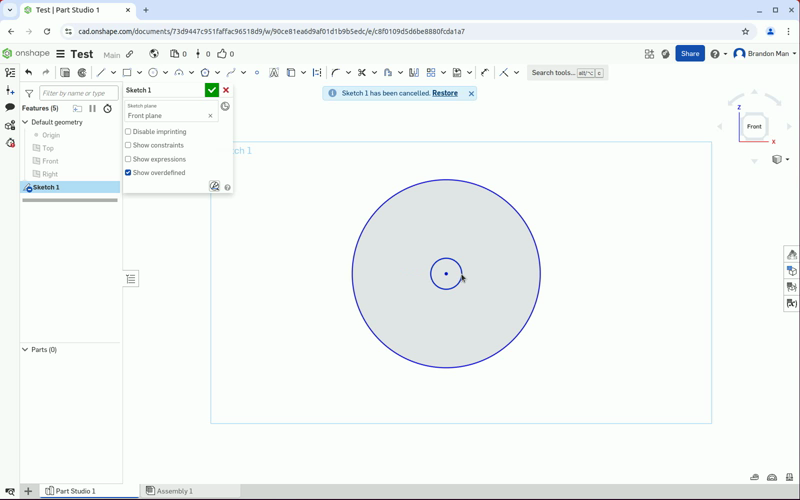
key(c)
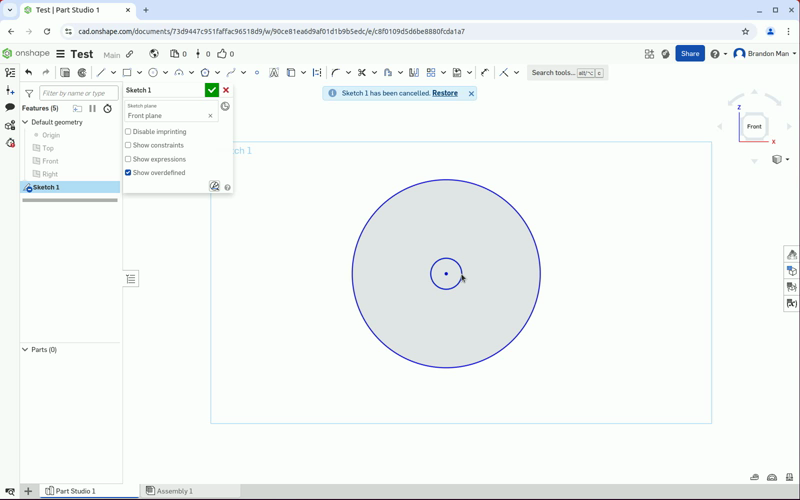
key_down(shift)
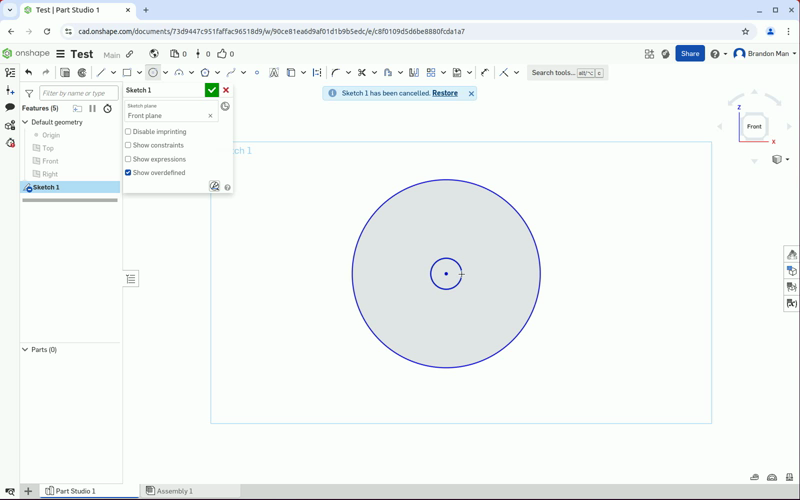
mouse_move(446, 204)
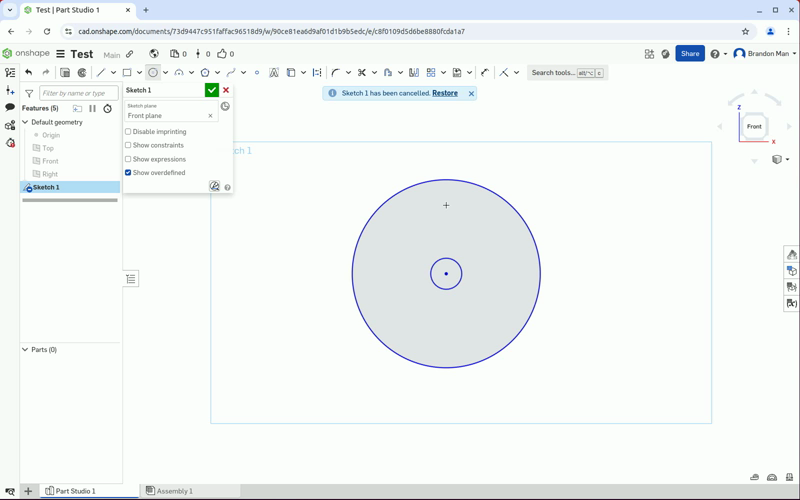
click(446, 204)
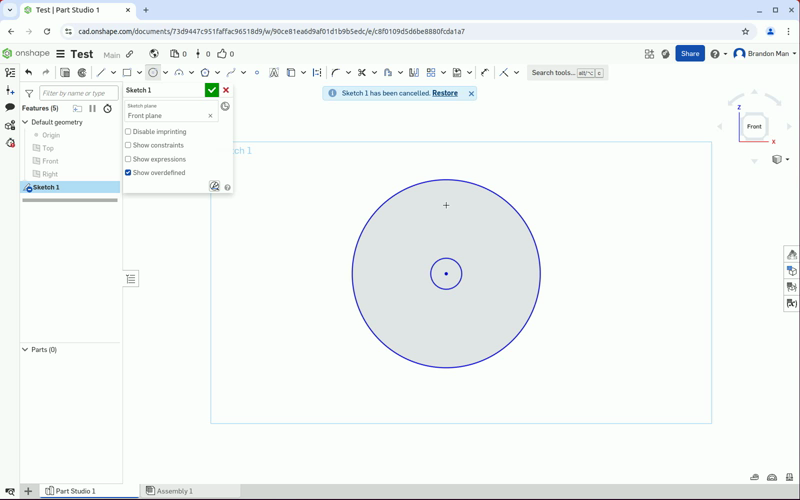
key_up(shift)
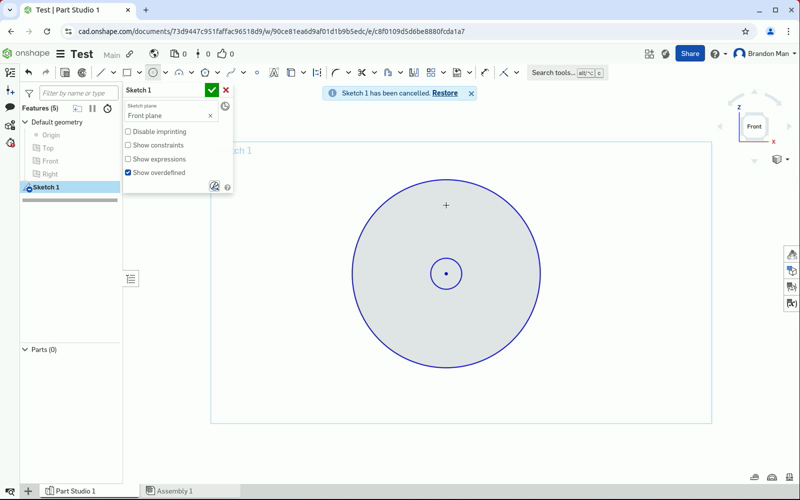
mouse_move(457, 204)
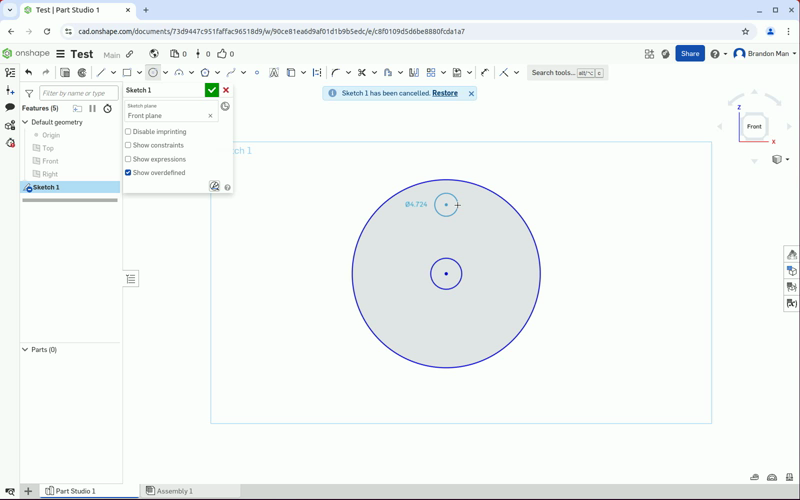
click(457, 204)
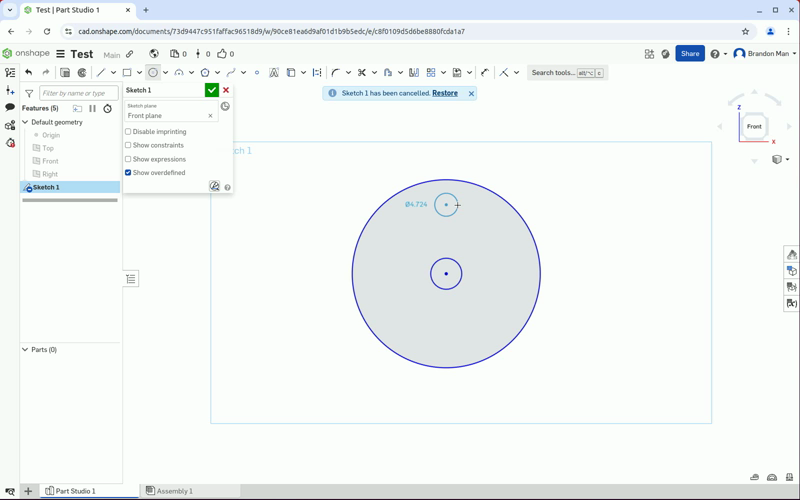
key(esc)
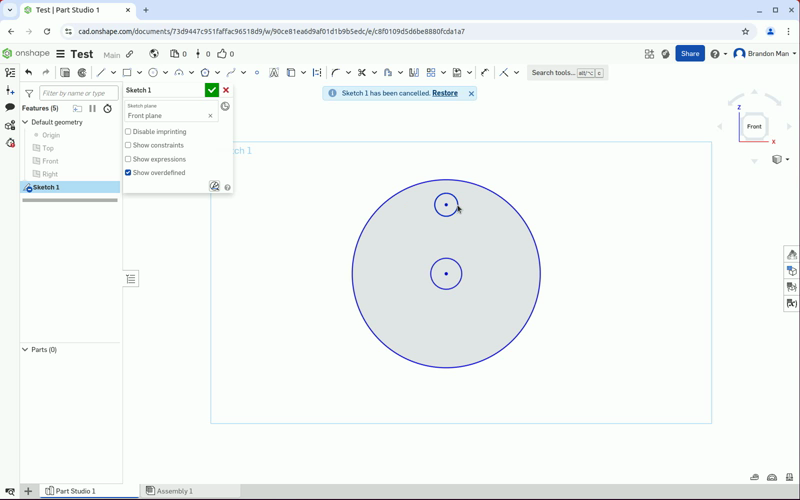
mouse_move(478, 338)
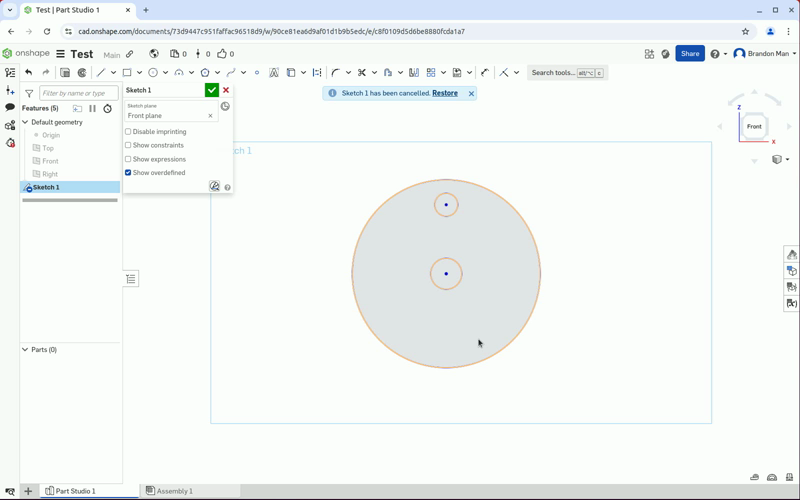
click(478, 338)
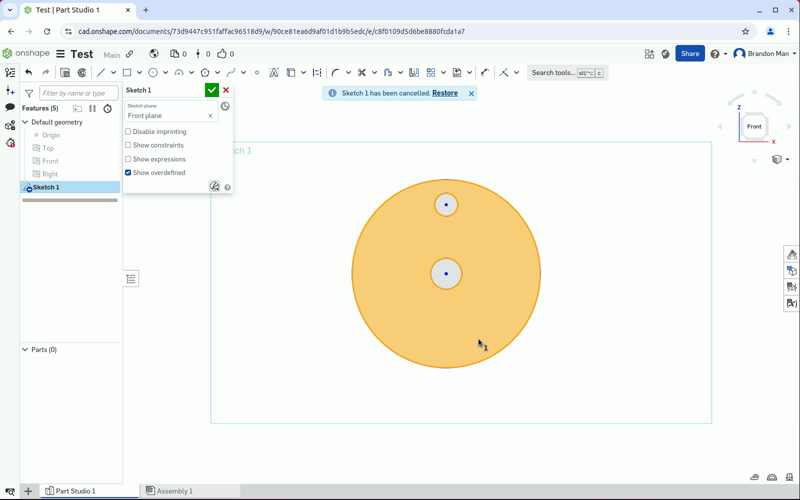
mouse_move(73, 352)
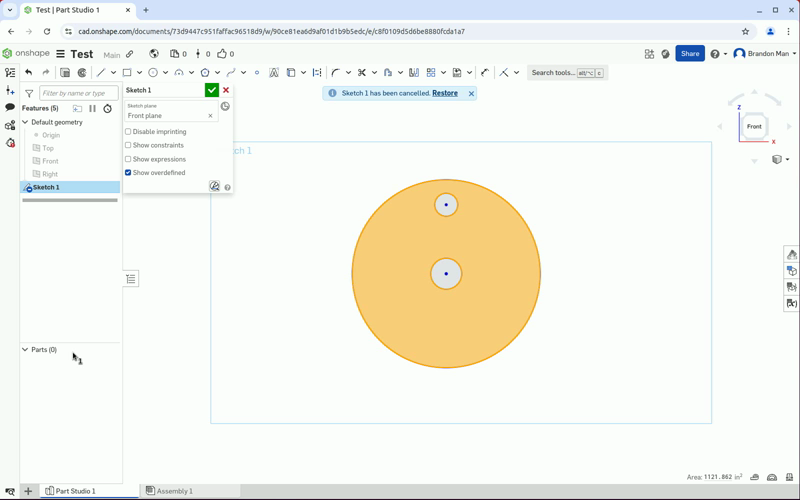
key(shift+y)
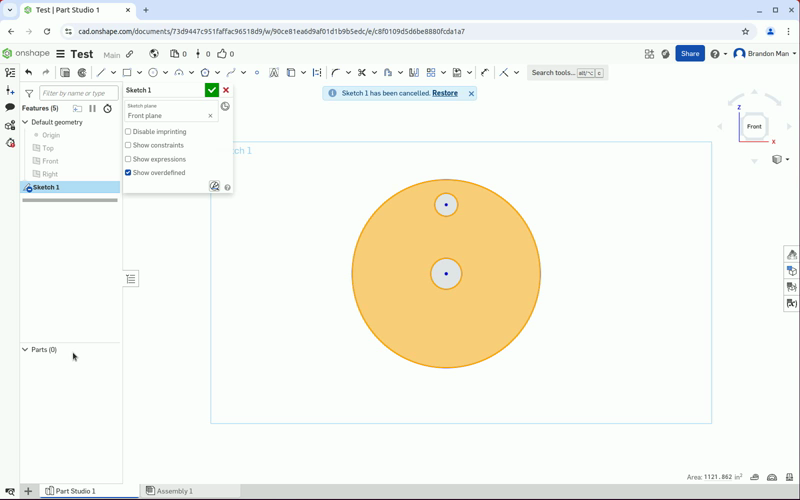
key(shift+e)
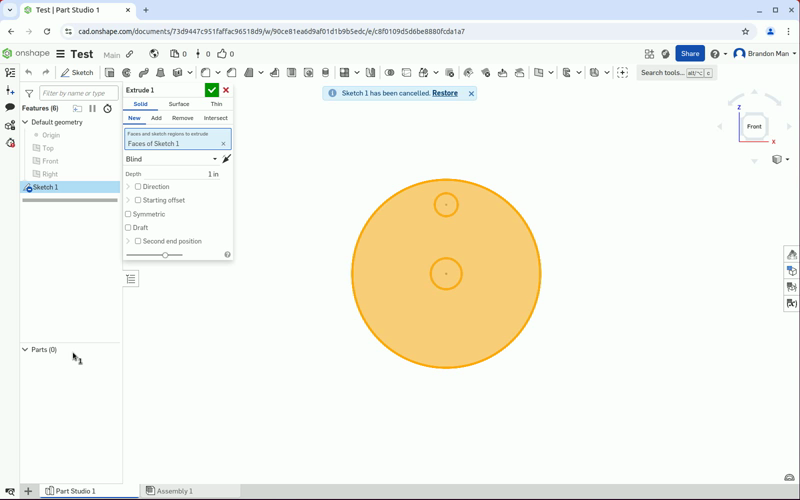
mouse_move(143, 106)
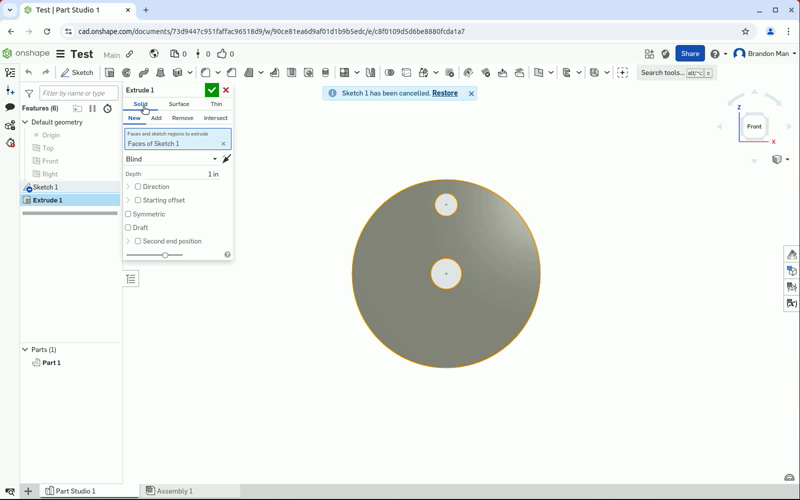
click(143, 106)
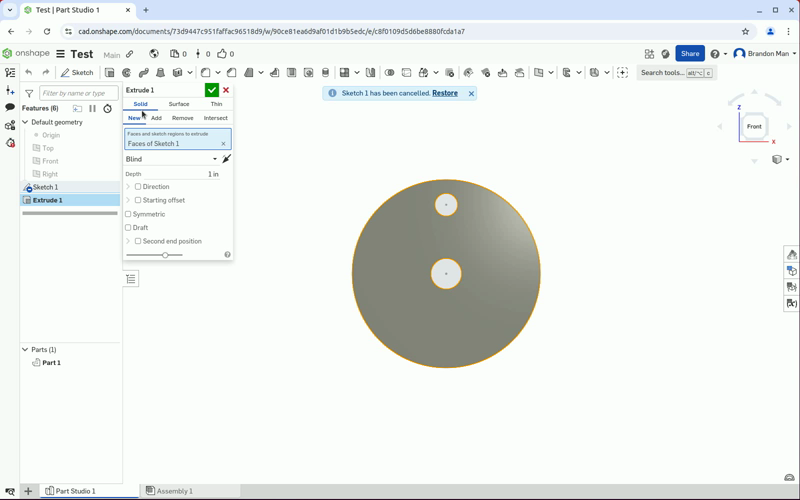
mouse_move(137, 120)
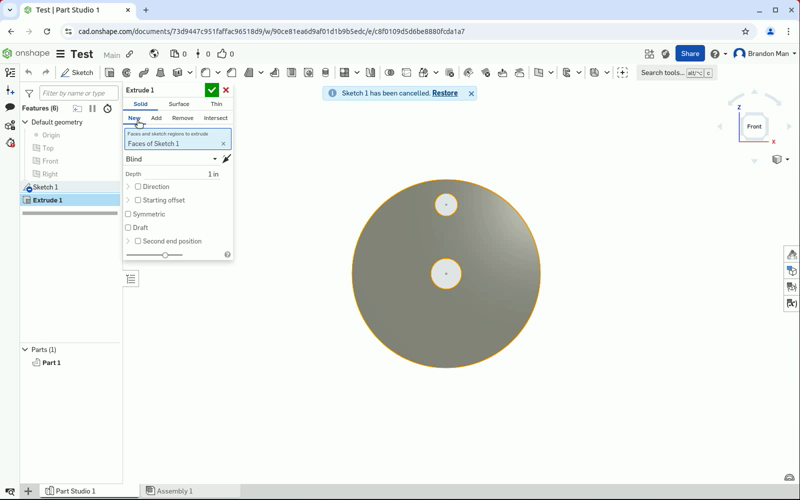
click(137, 120)
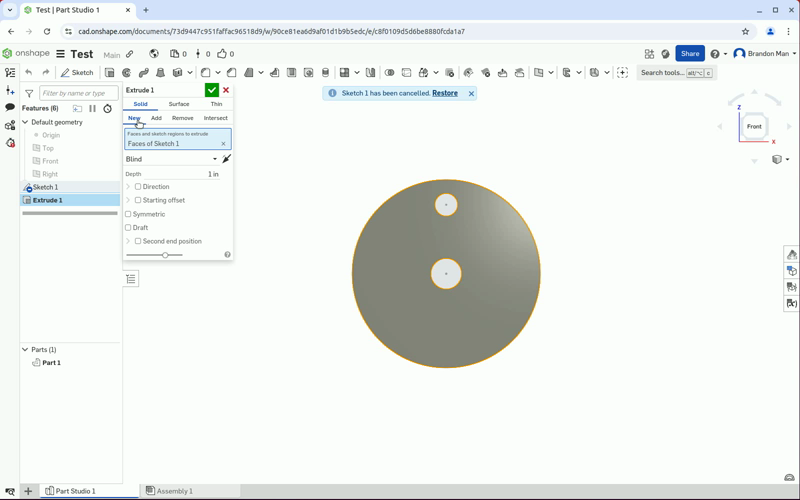
key(tab, 4)
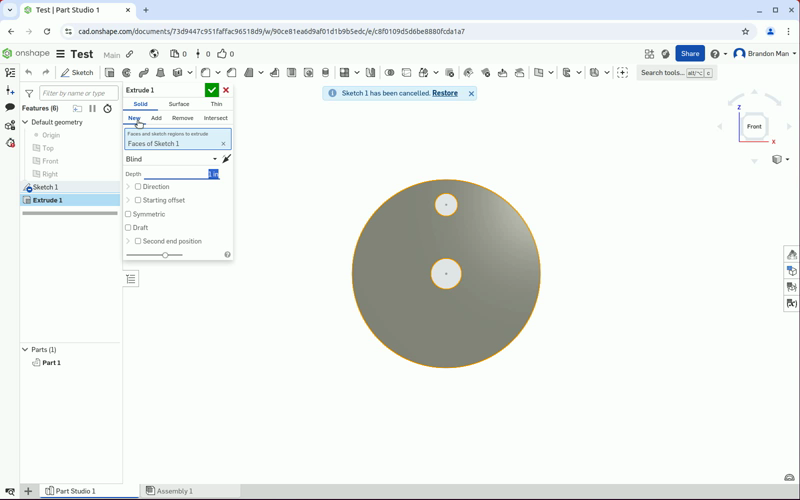
text(2.407)
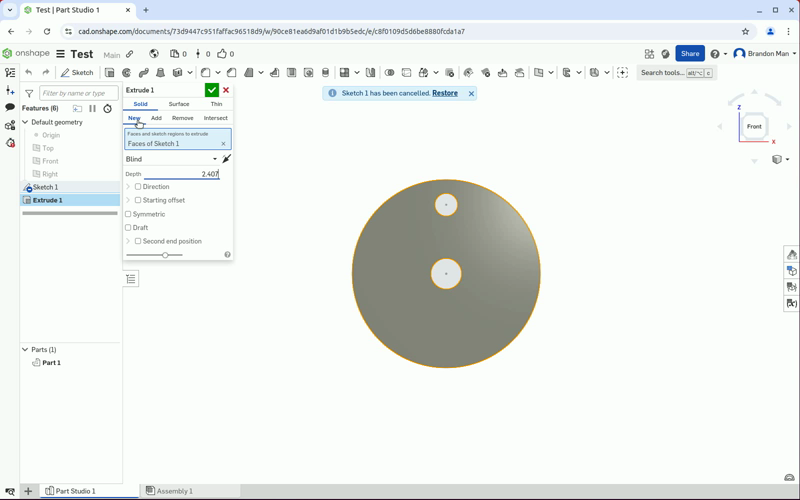
key(enter)
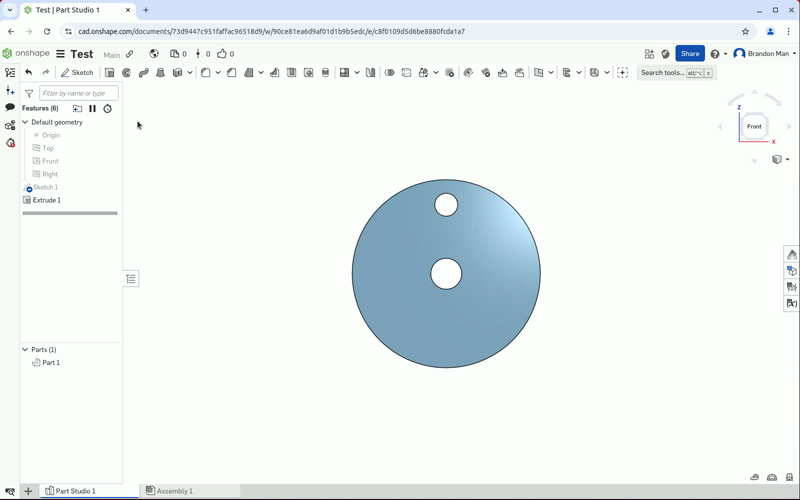
key(shift+h)
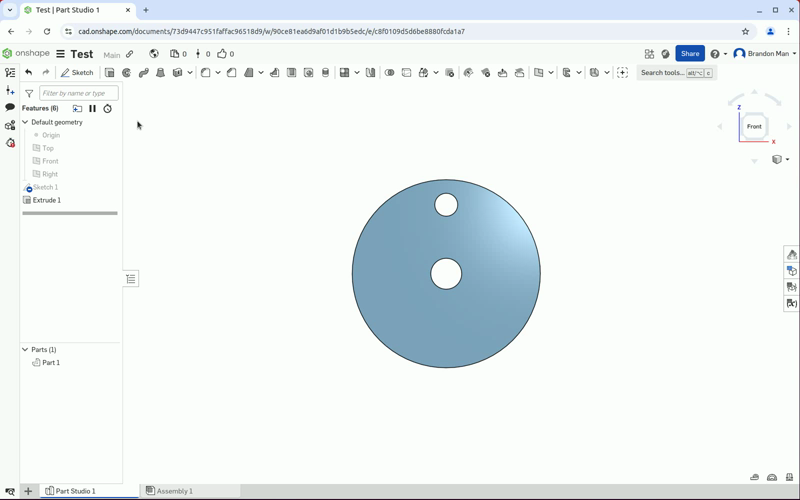
key(shift+h)
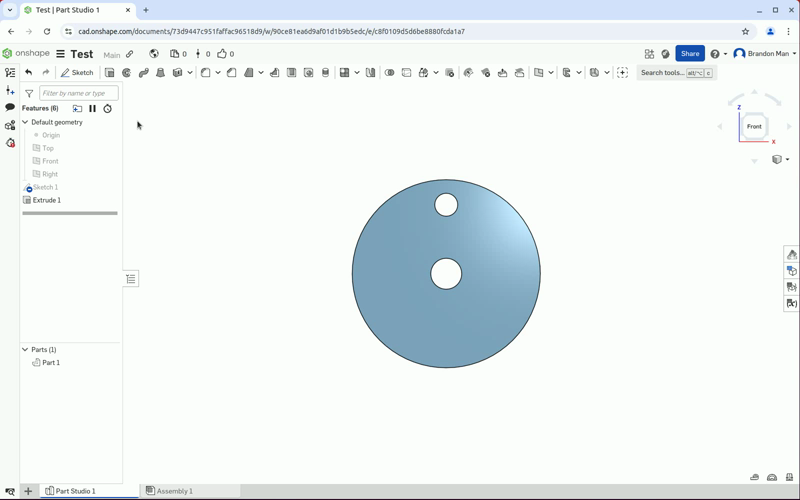
mouse_move(73, 189)
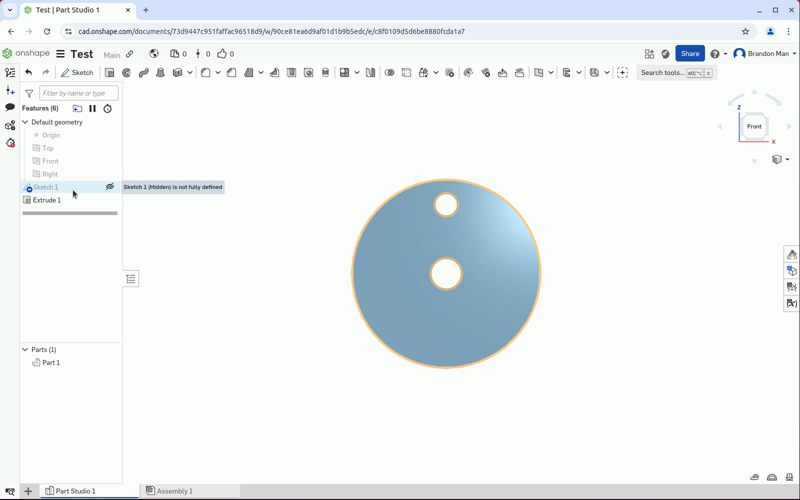
click(73, 189)
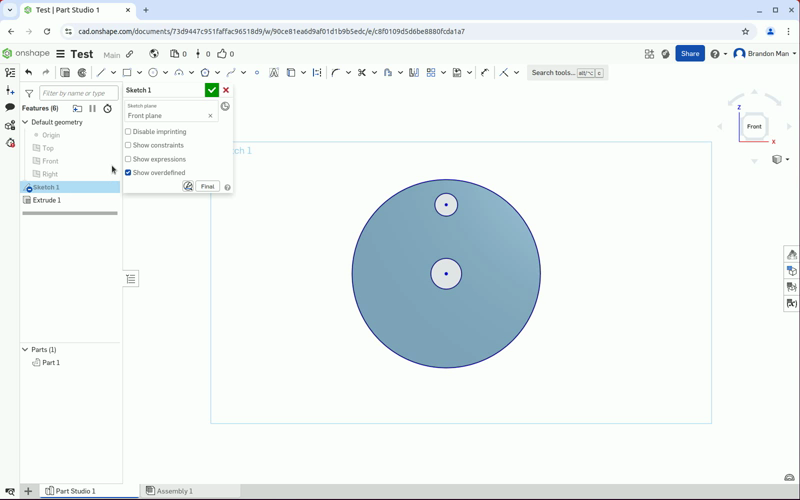
mouse_move(229, 92)
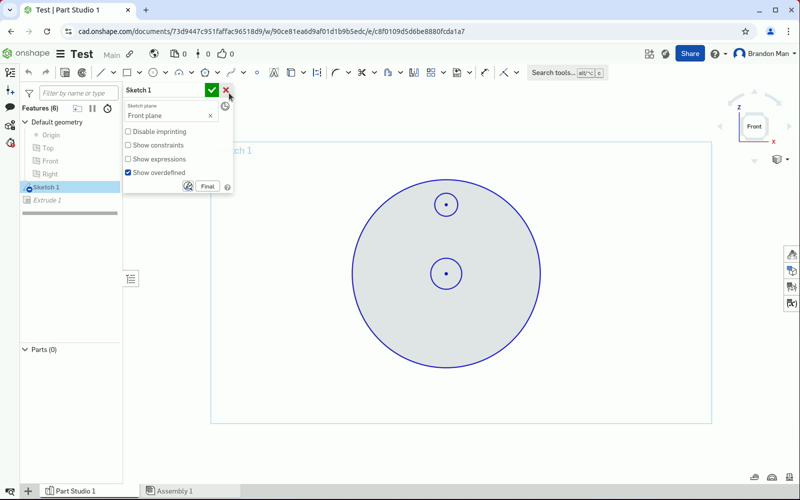
click(229, 92)
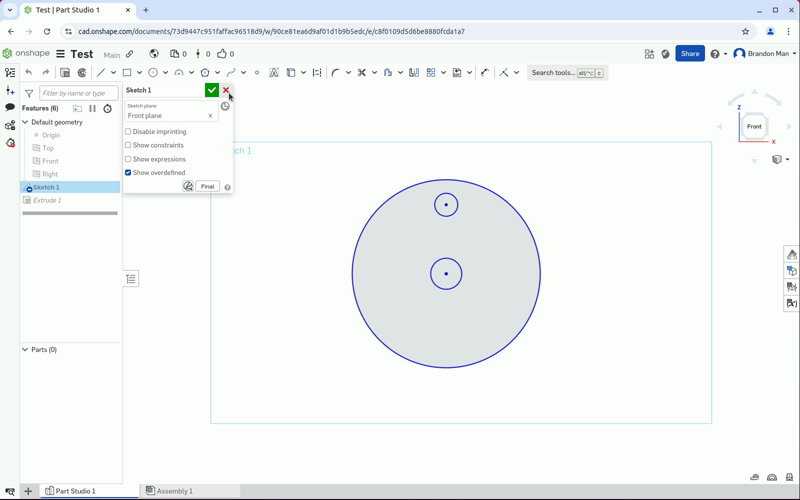
key(shift+s)
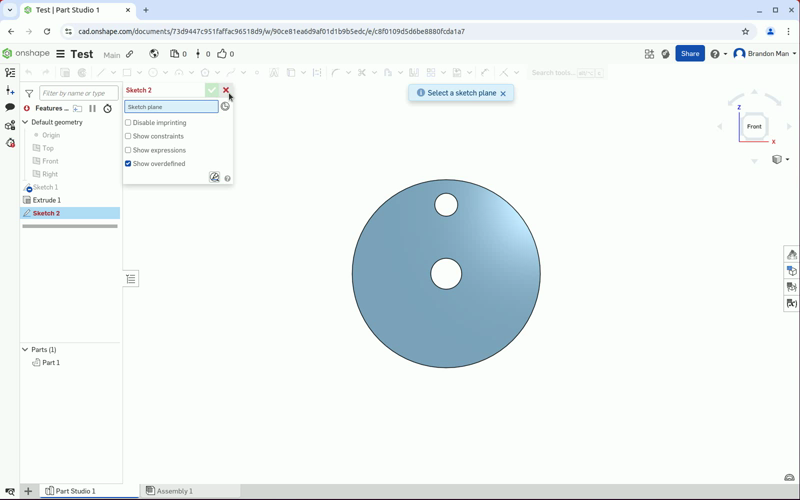
mouse_move(73, 163)
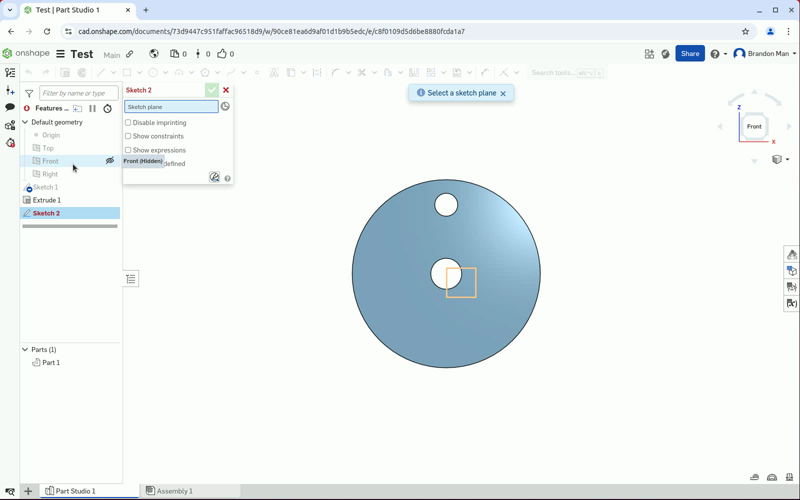
click(73, 163)
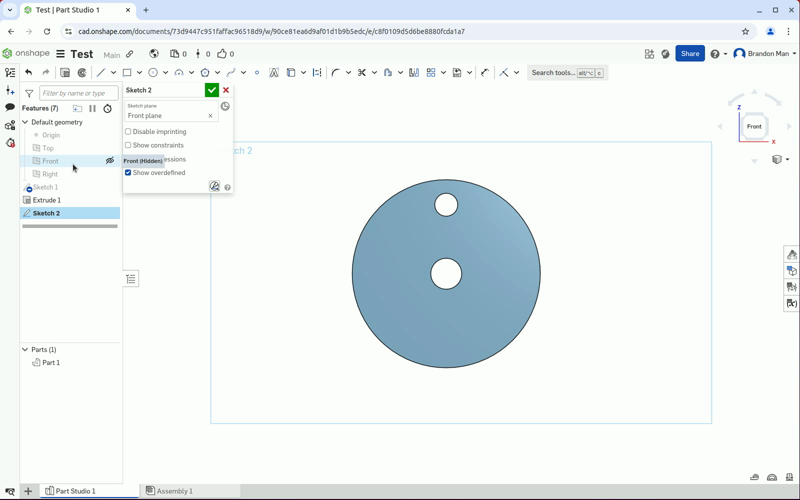
mouse_move(73, 352)
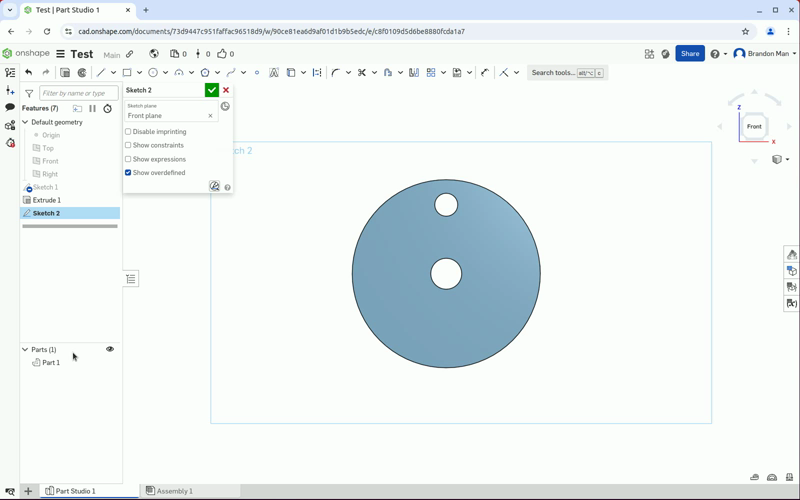
key(y)
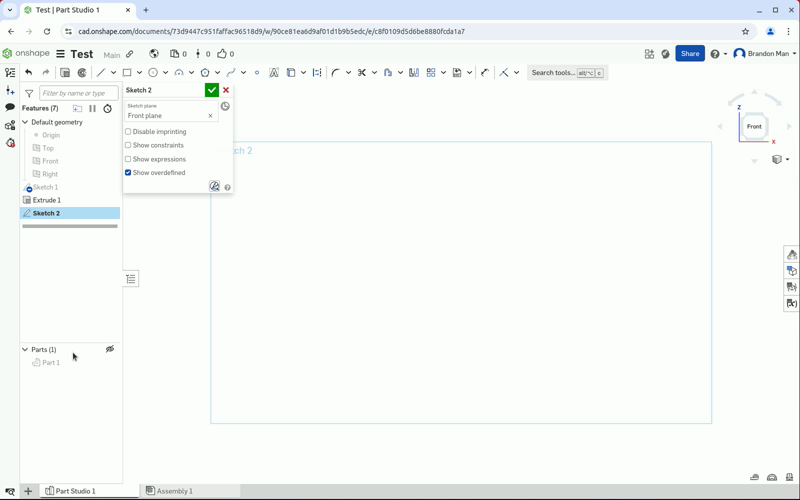
key(c)
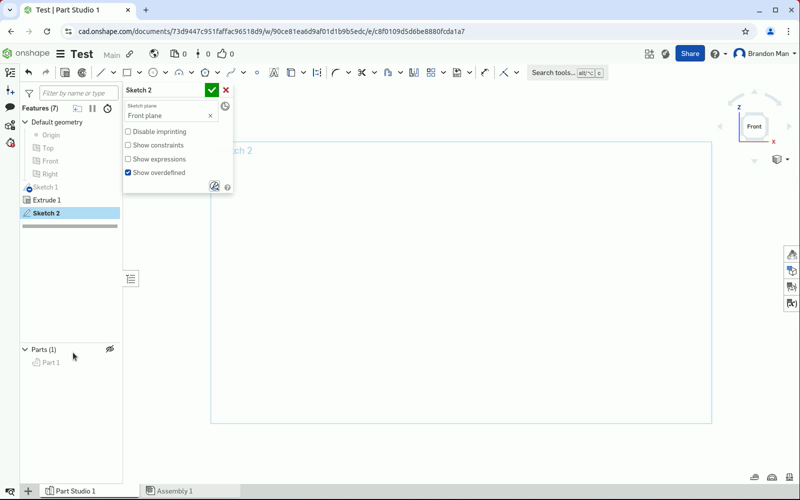
key_down(shift)
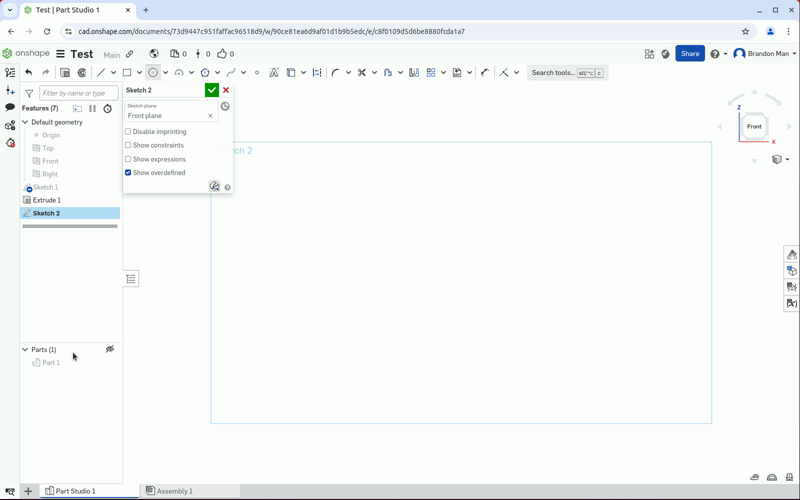
mouse_move(445, 204)
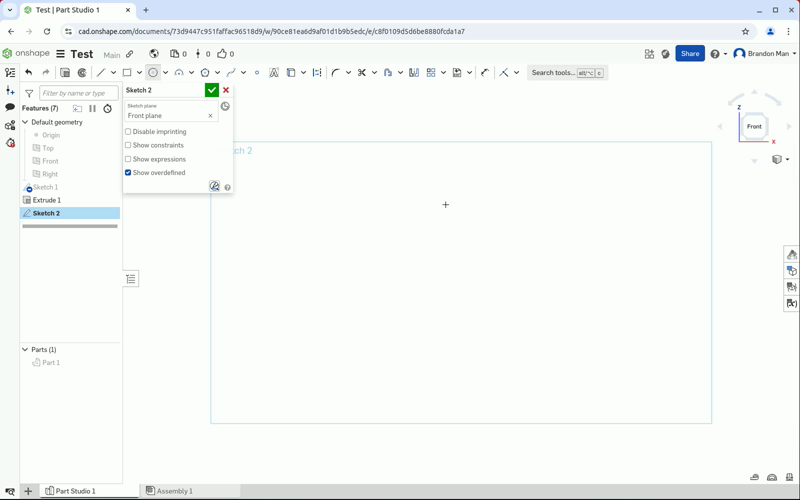
click(445, 204)
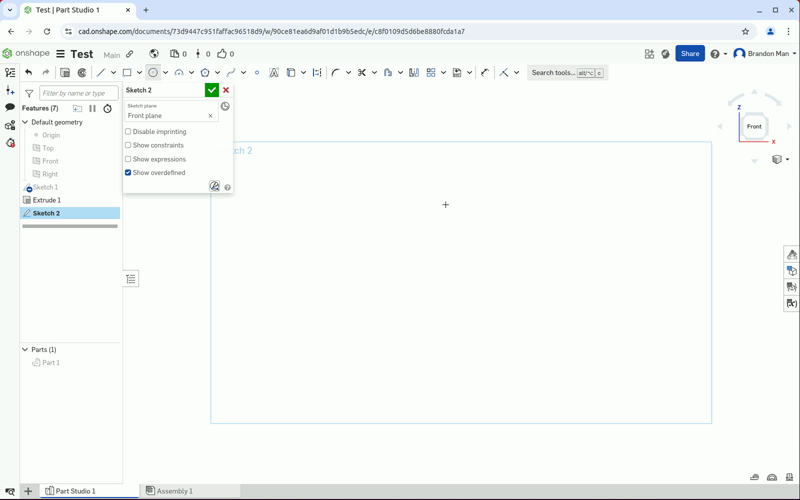
key_up(shift)
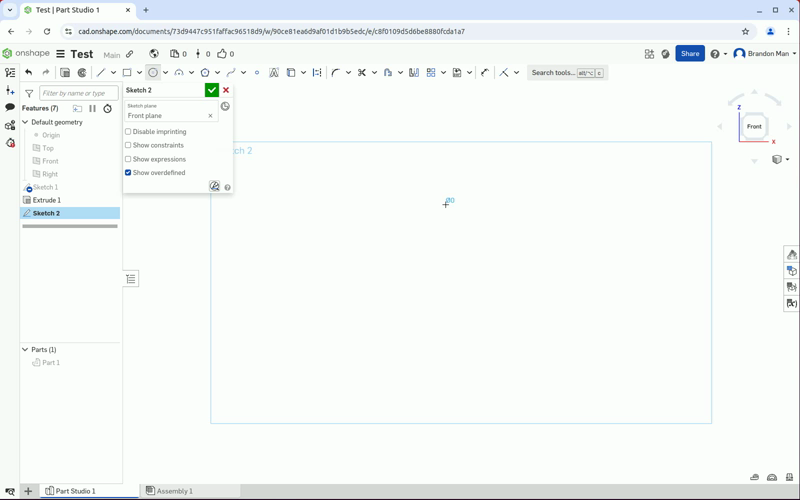
mouse_move(457, 204)
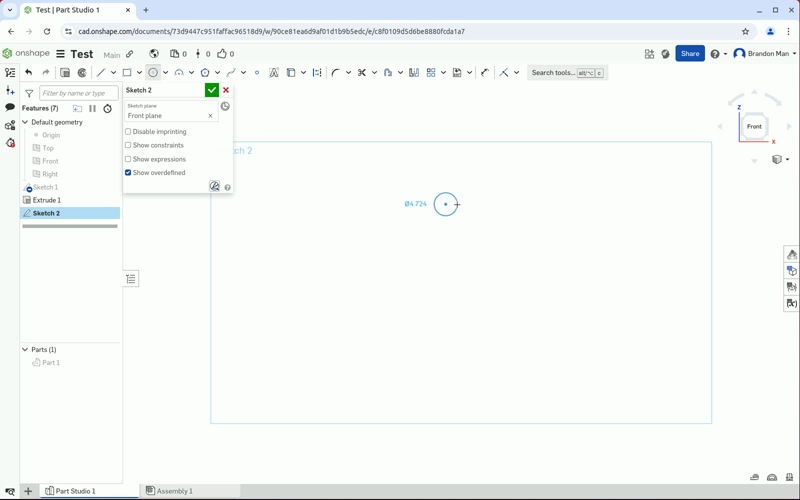
click(457, 204)
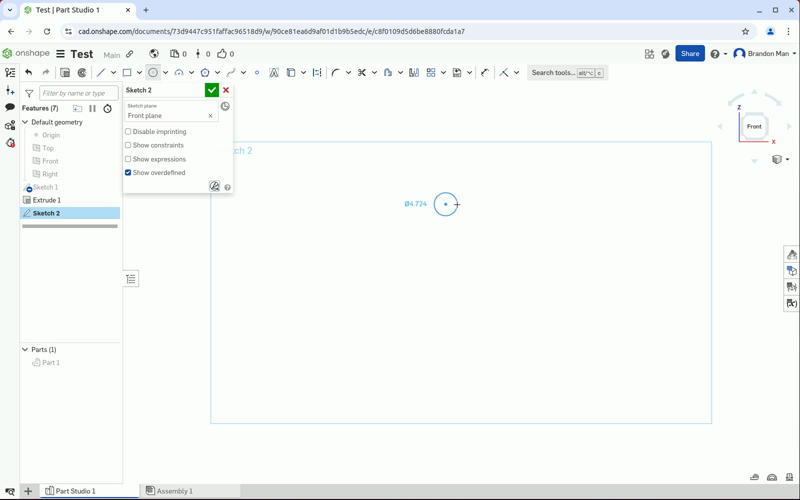
key(esc)
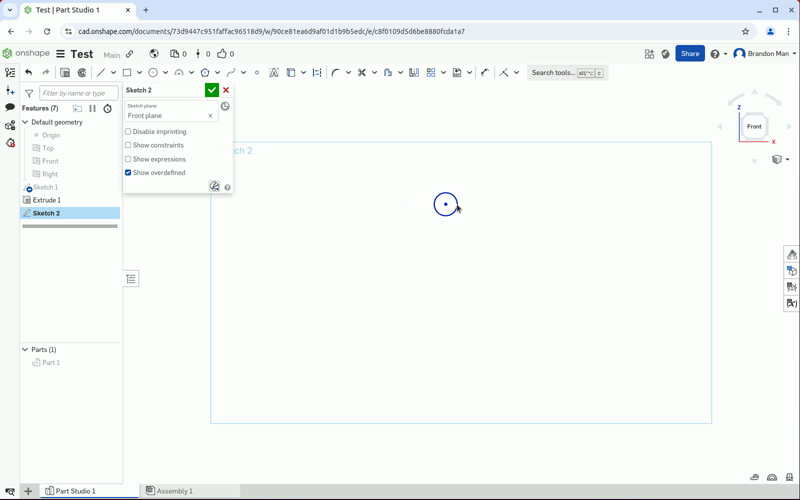
mouse_move(442, 202)
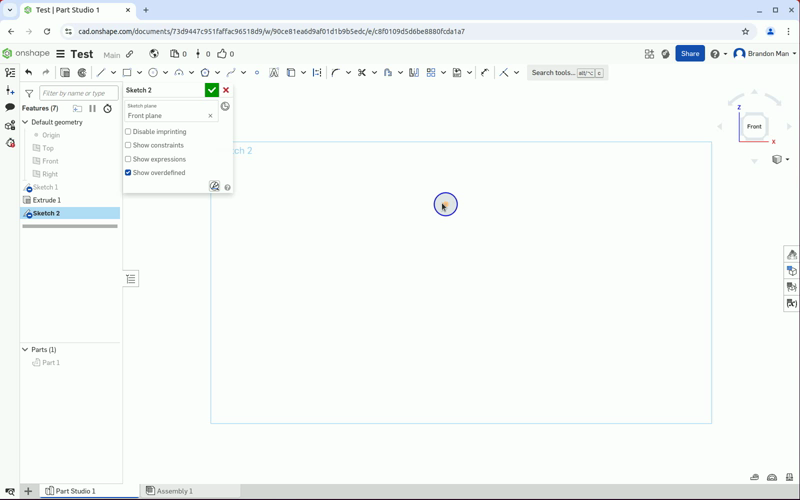
scroll(6)
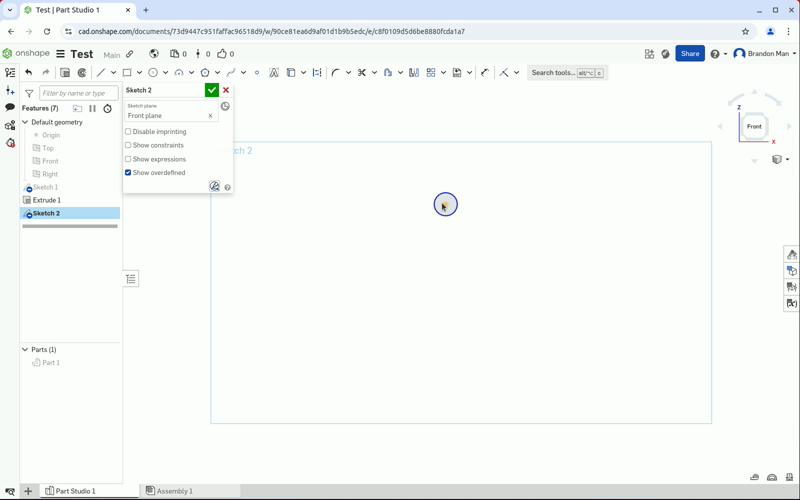
scroll(6)
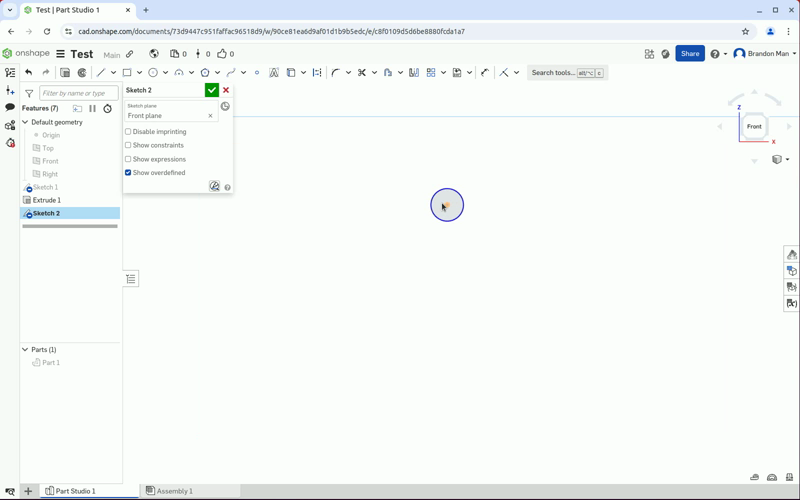
scroll(6)
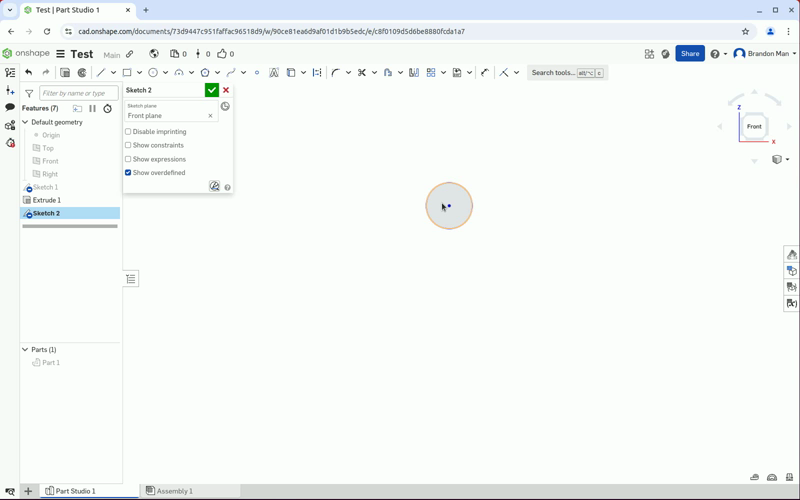
scroll(6)
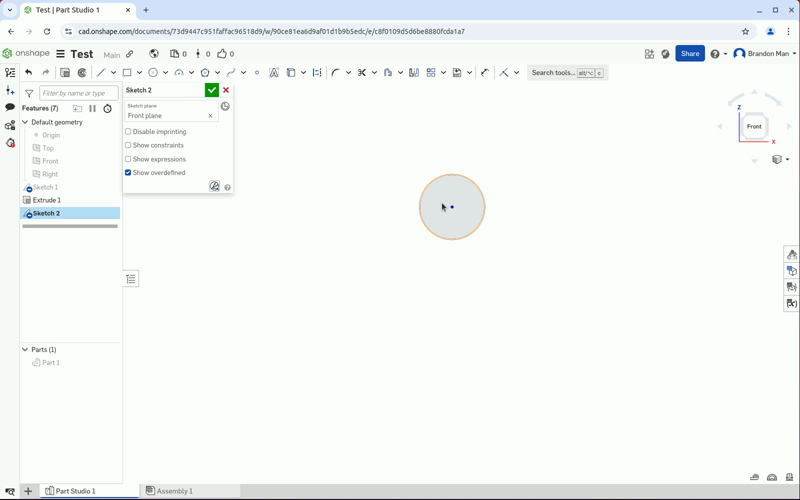
scroll(6)
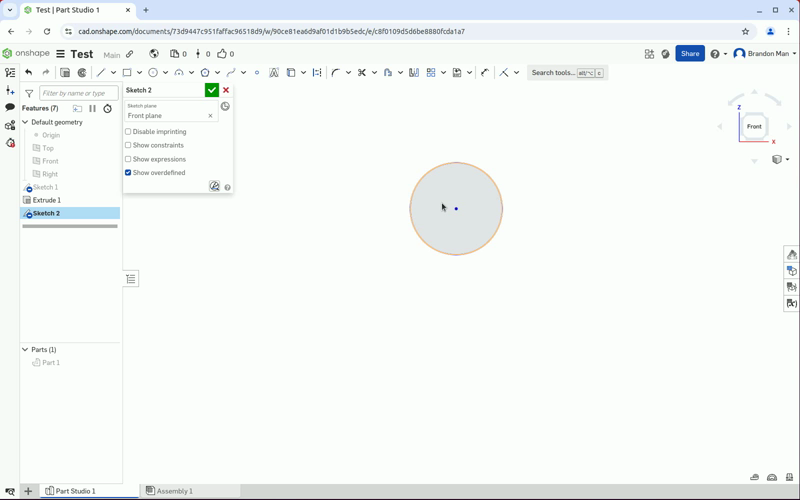
scroll(6)
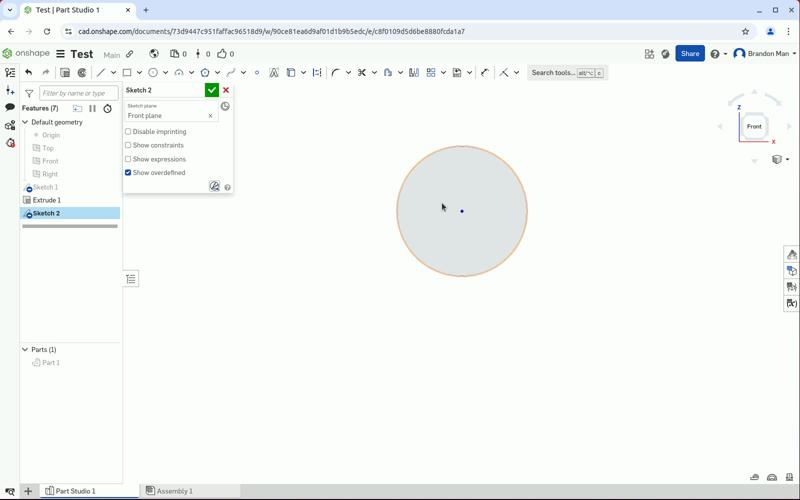
scroll(6)
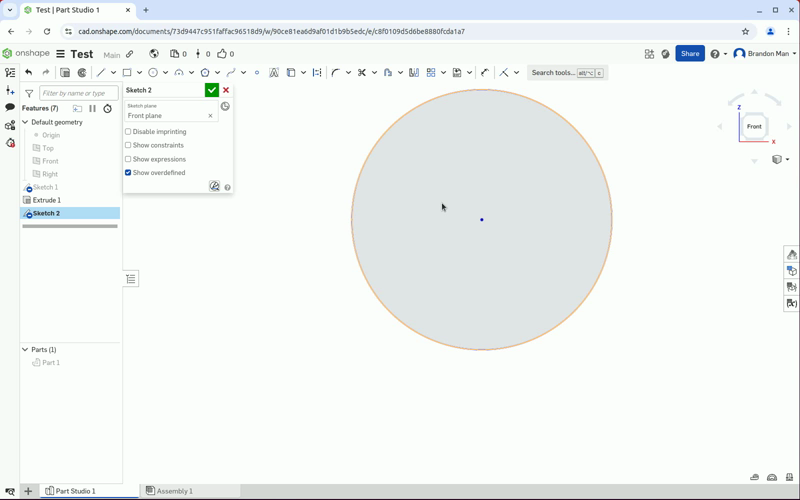
click(442, 202)
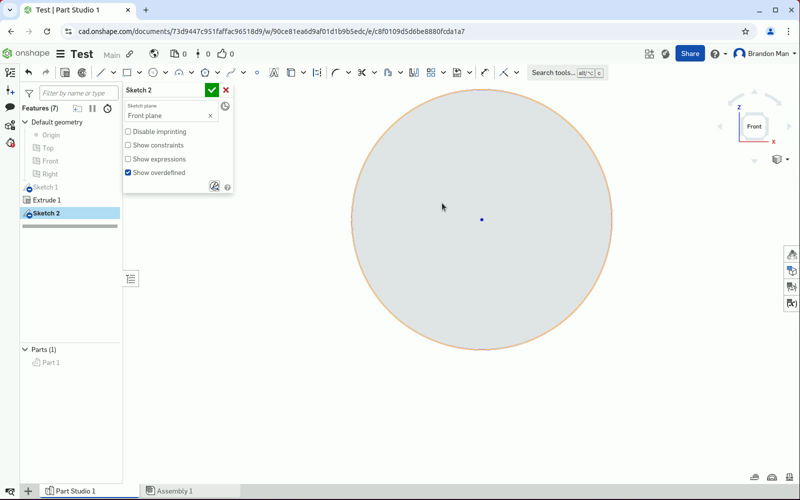
scroll(-6)
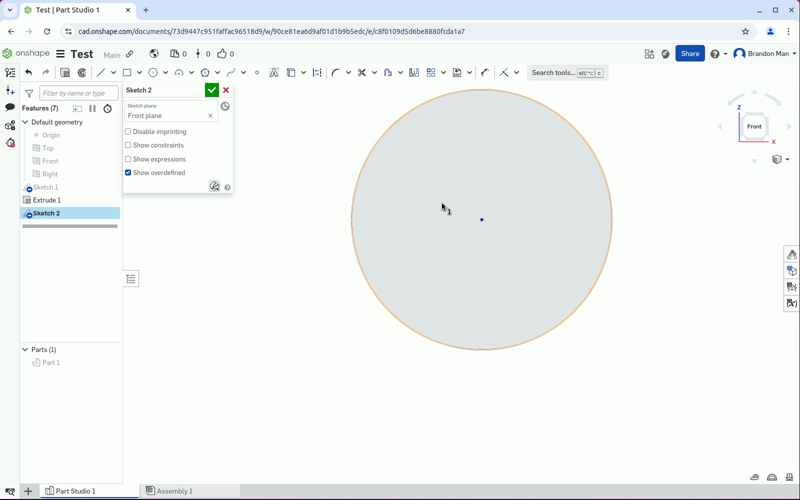
scroll(-6)
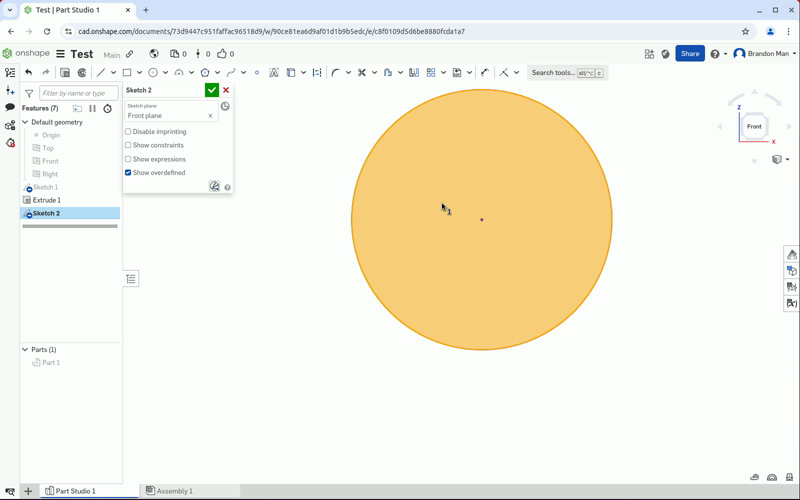
scroll(-6)
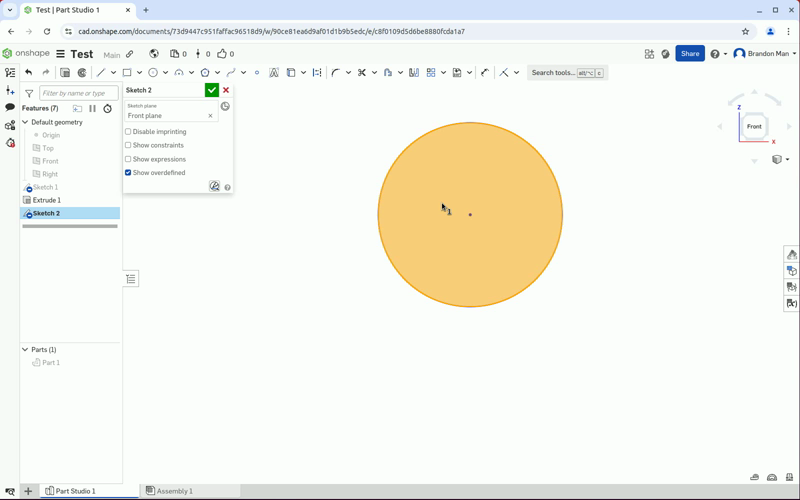
scroll(-6)
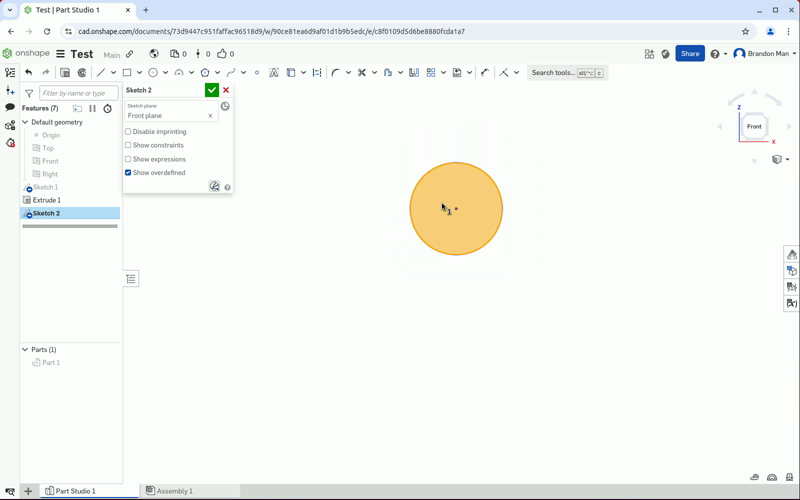
scroll(-6)
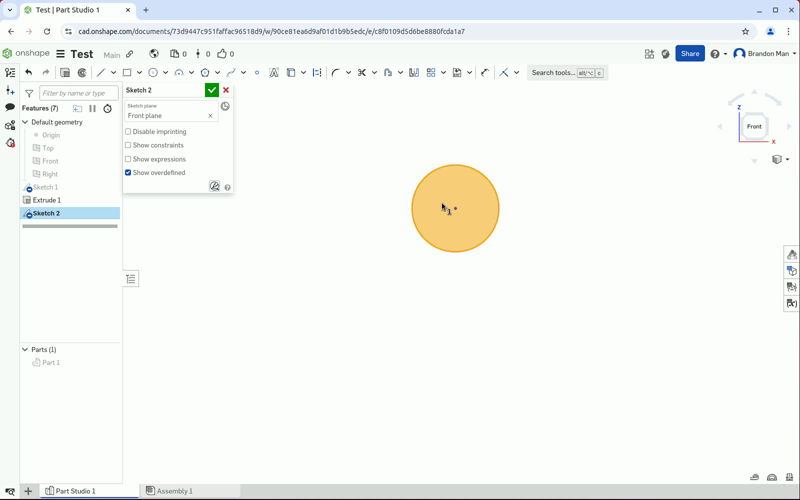
scroll(-6)
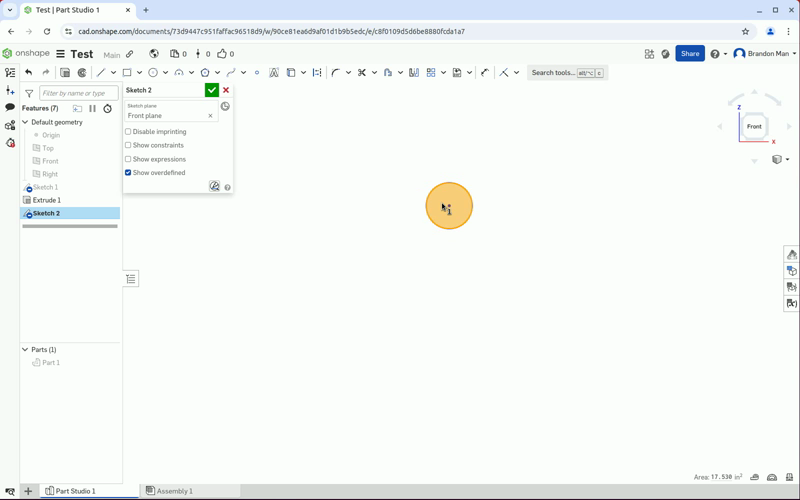
scroll(-6)
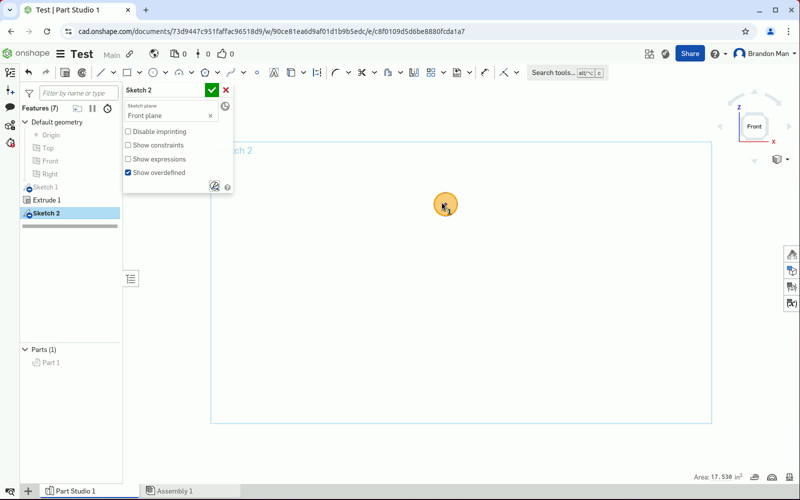
mouse_move(73, 352)
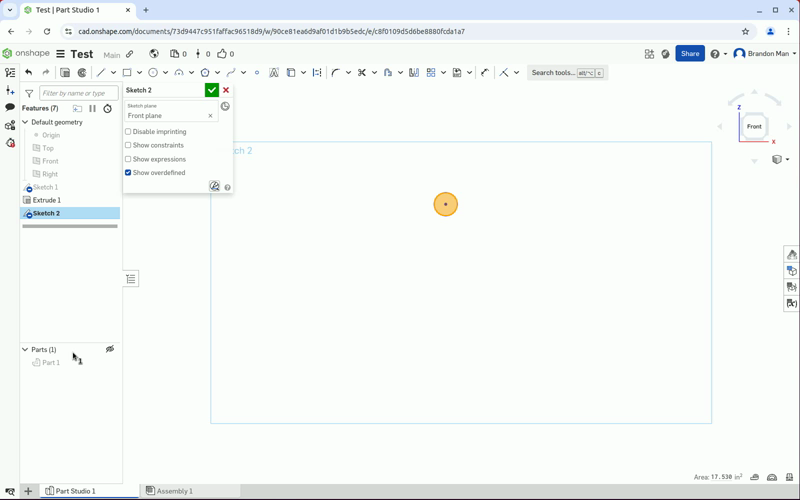
key(shift+y)
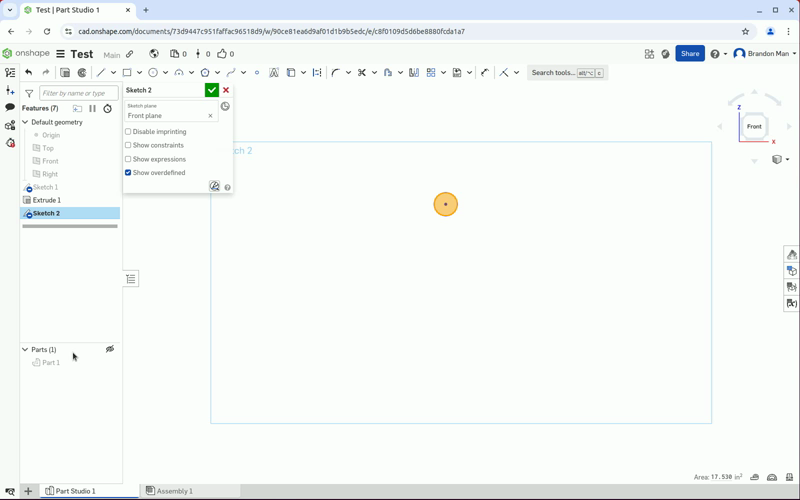
key(shift+e)
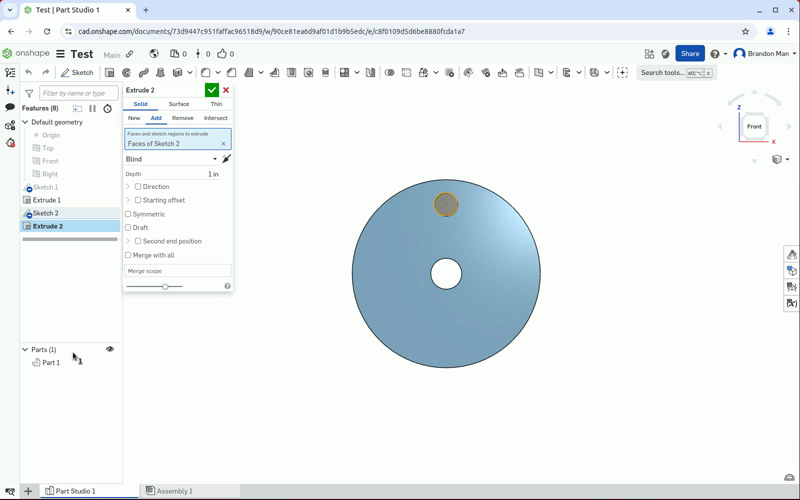
mouse_move(143, 106)
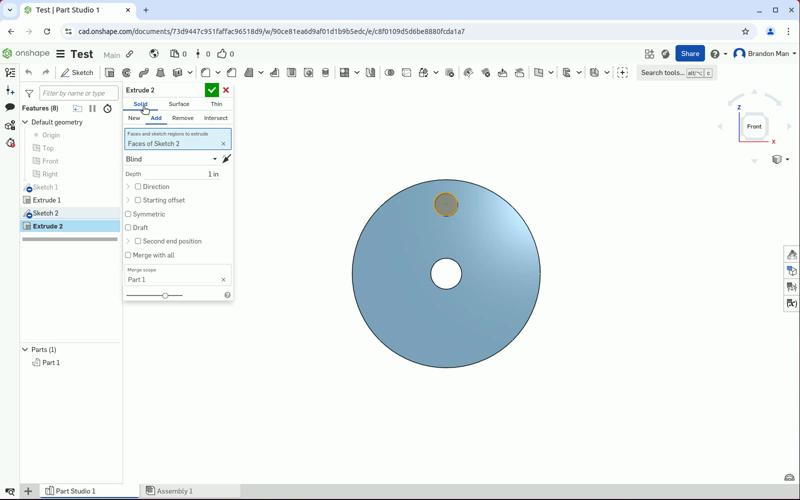
click(143, 106)
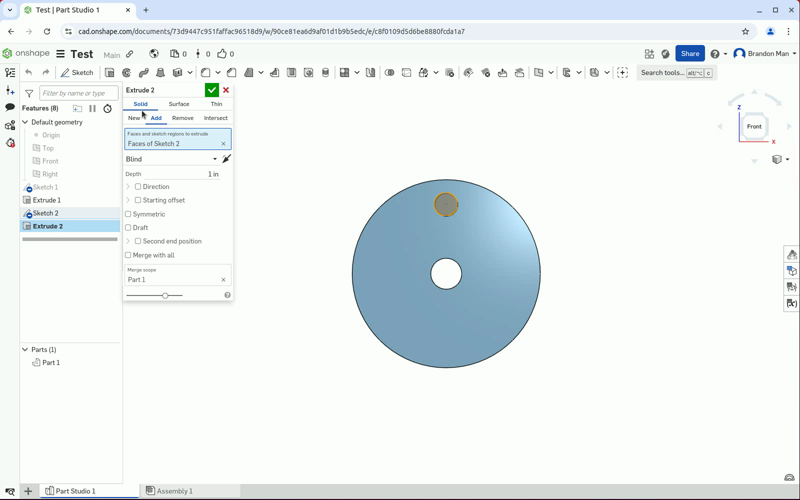
mouse_move(137, 120)
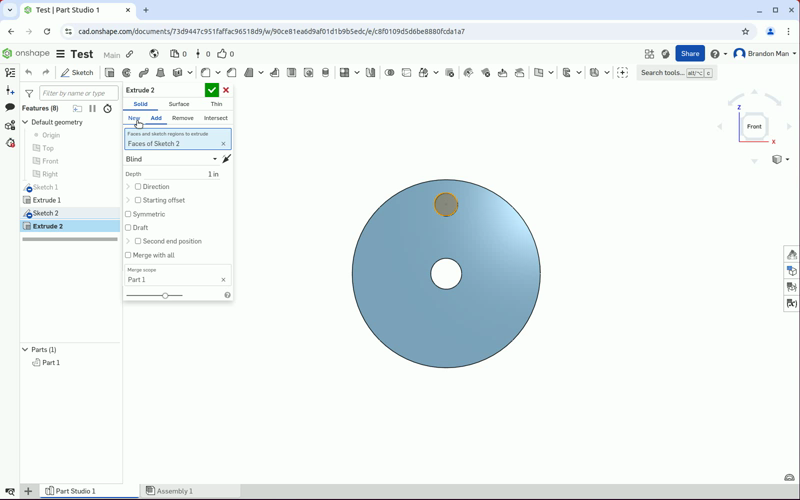
click(137, 120)
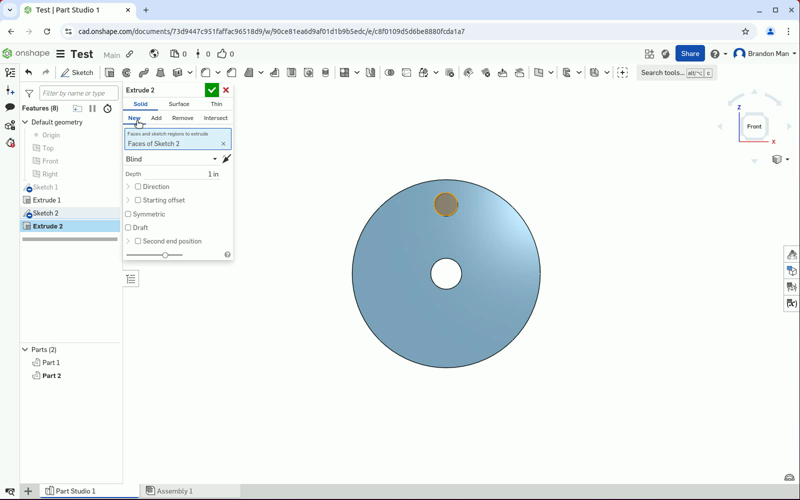
key(tab, 4)
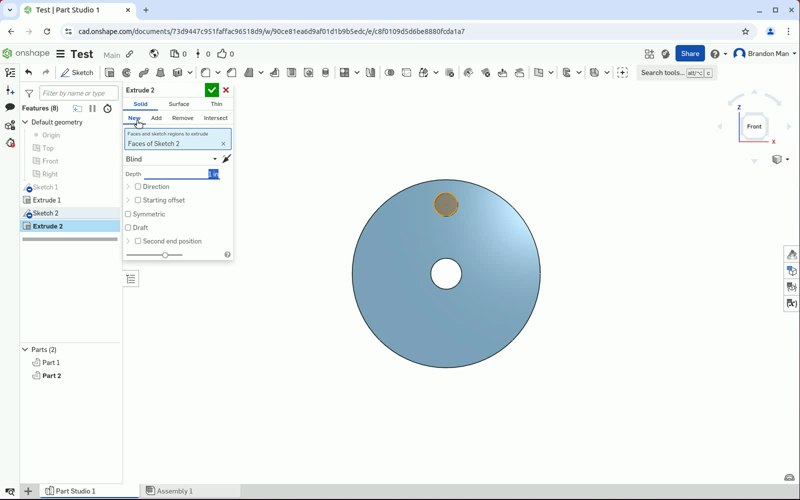
text(23.108)
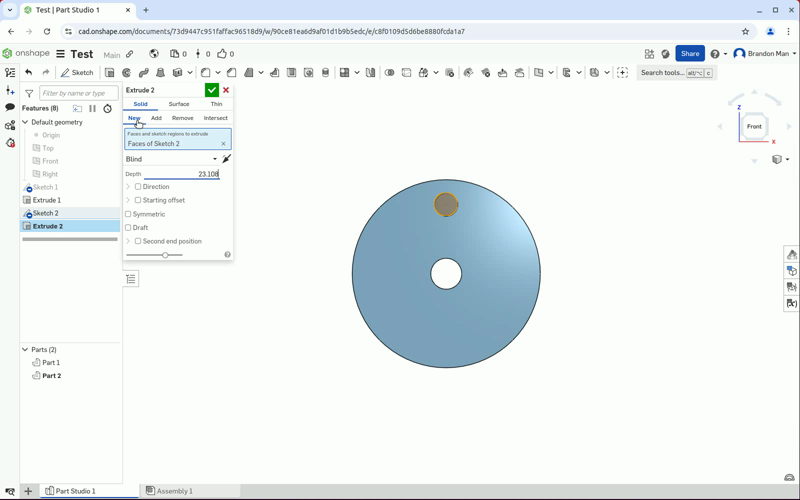
key(enter)
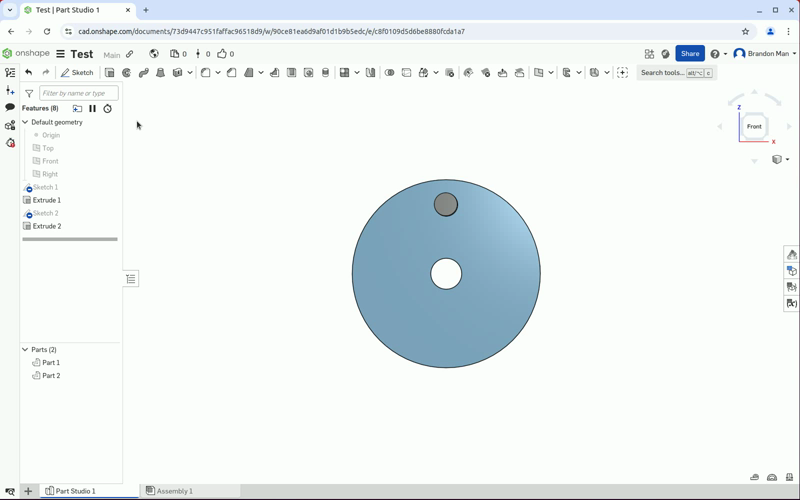
key(shift+h)
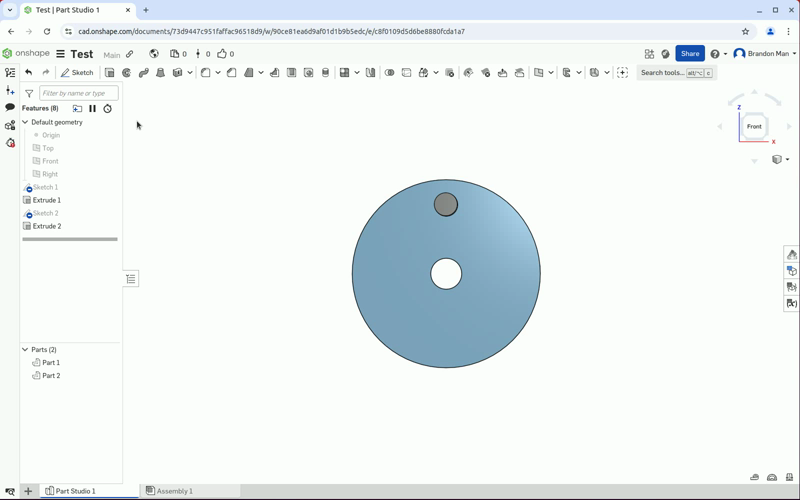
key(shift+h)
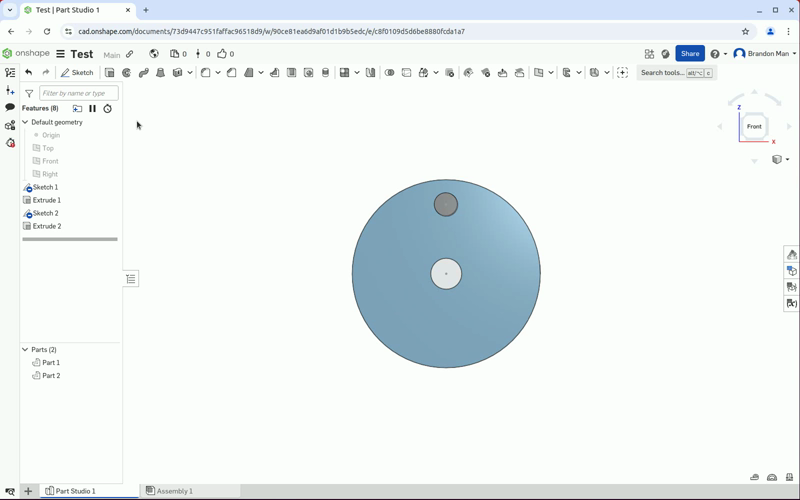
key(shift+7)
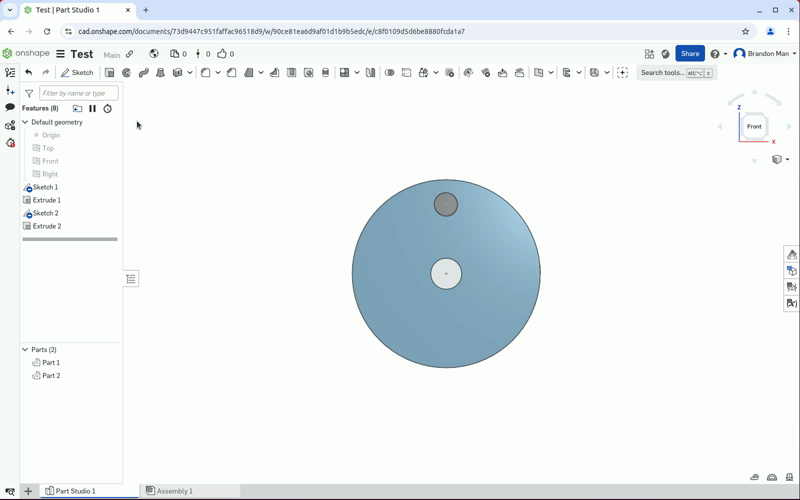
key(left, 2)
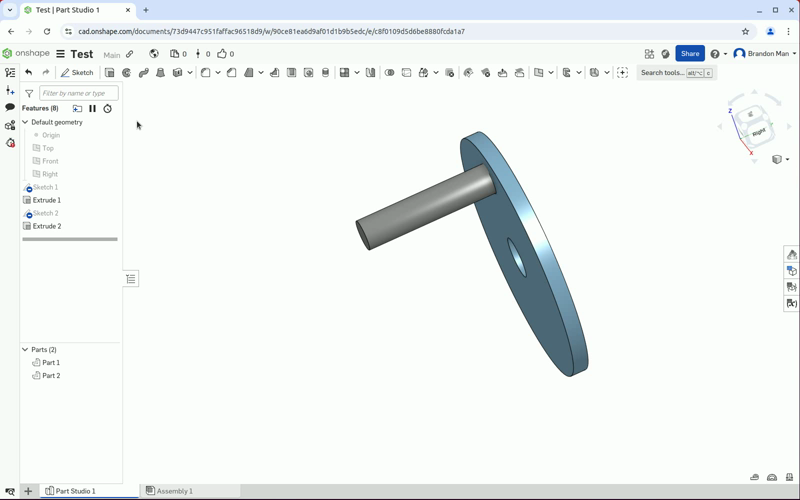
key(down, 2)
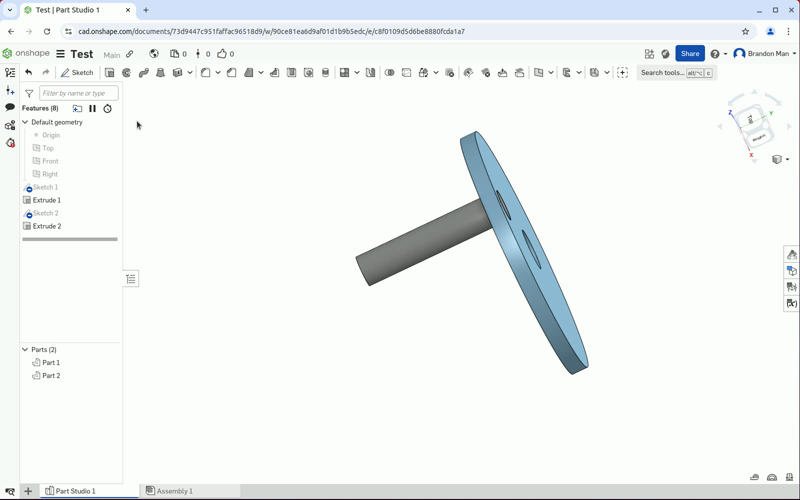
key(up, 2)
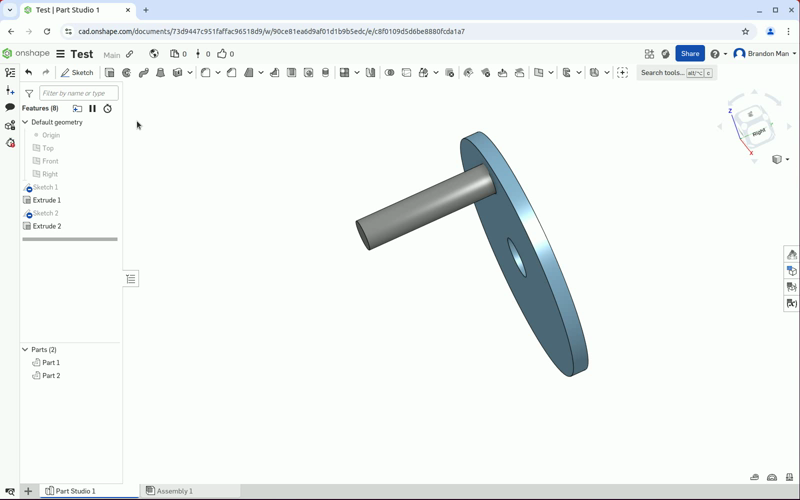
key(right, 2)
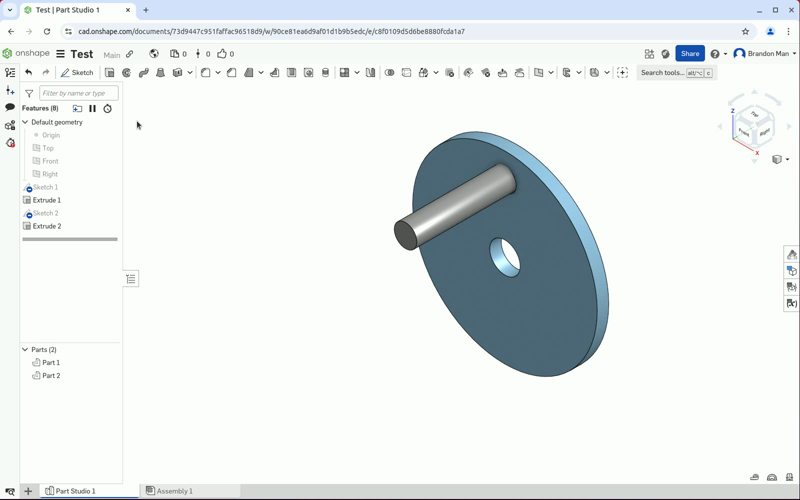
mouse_move(73, 189)
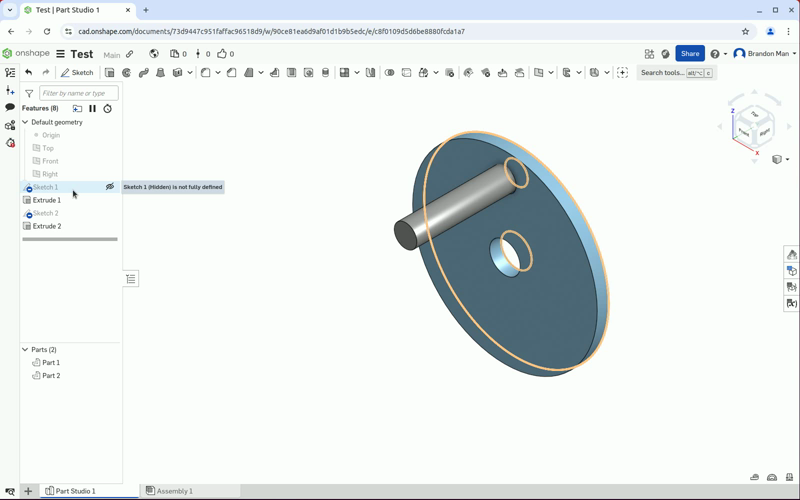
click(73, 189)